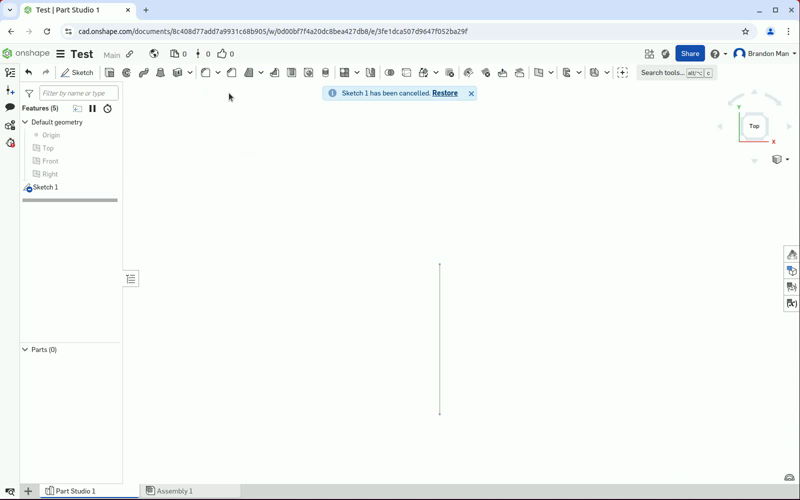
key(shift+h)
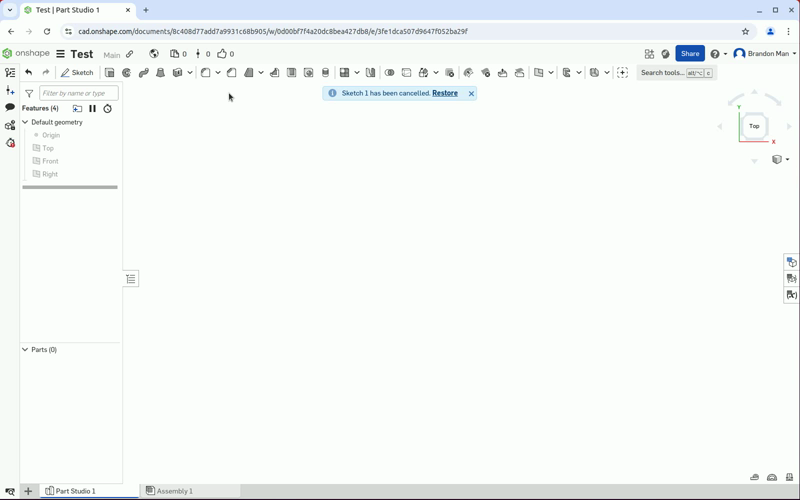
mouse_move(73, 352)
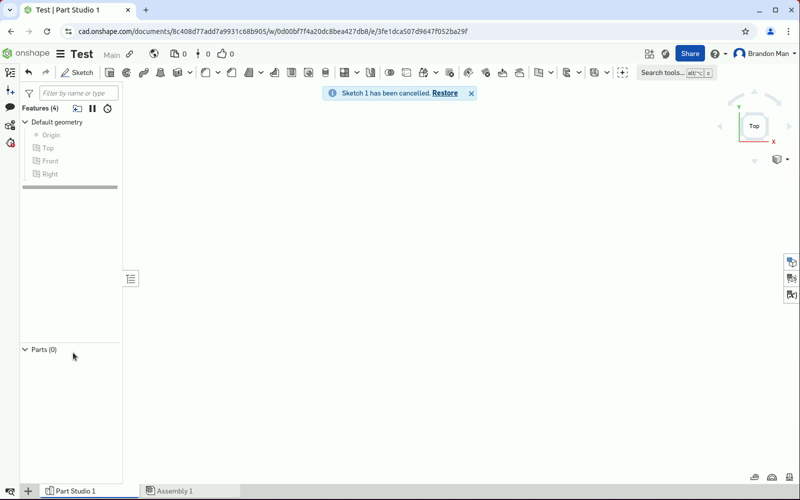
key(y)
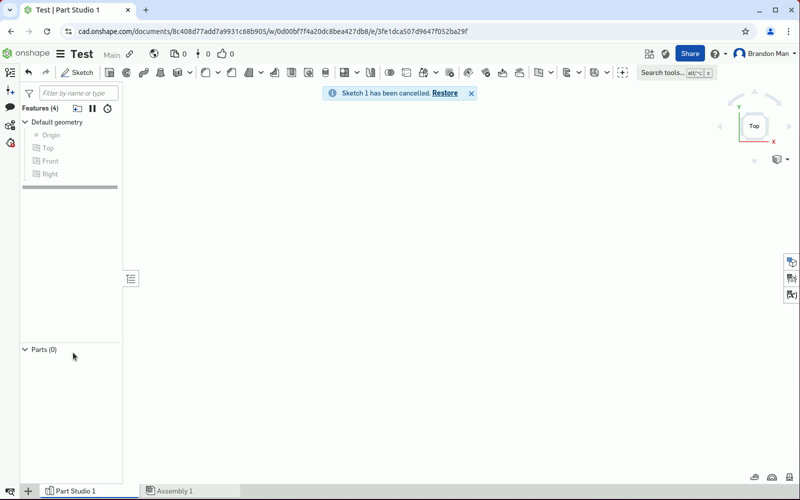
key(shift+p)
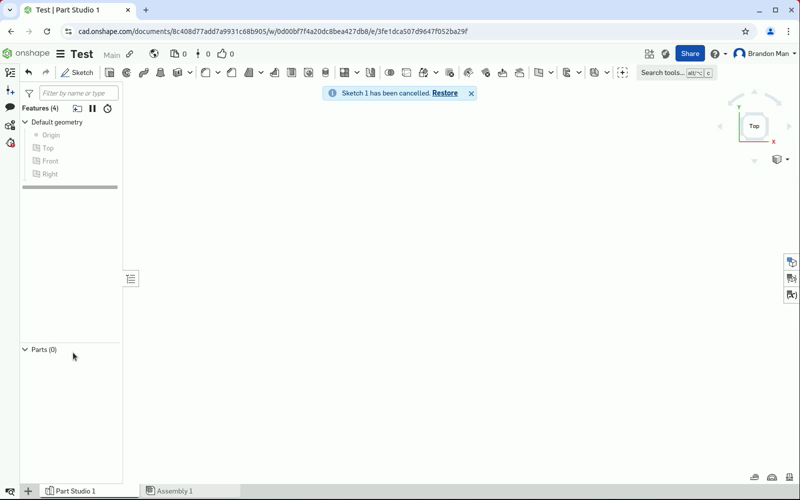
key(space)
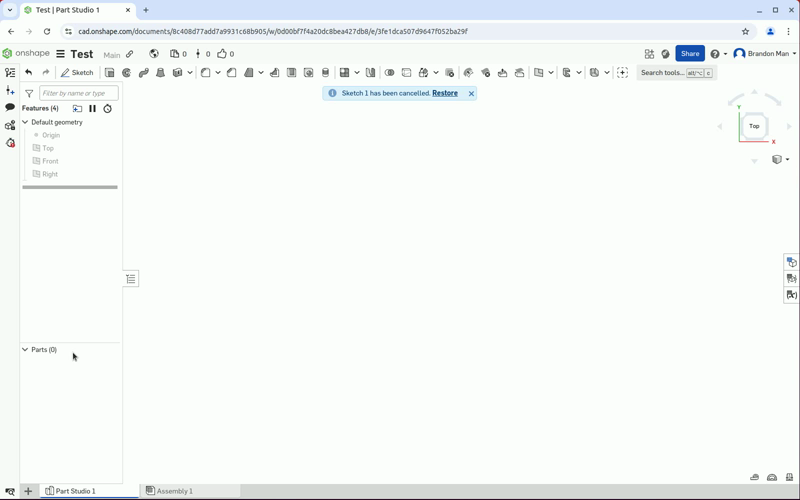
key_down(shift)
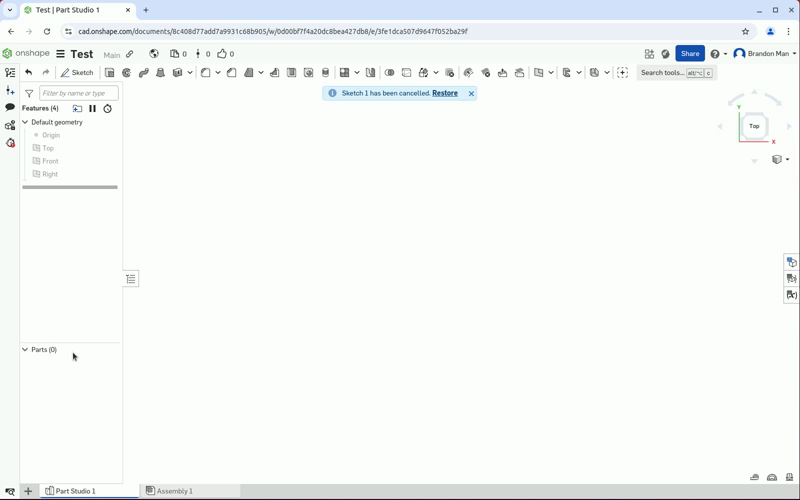
key(up)
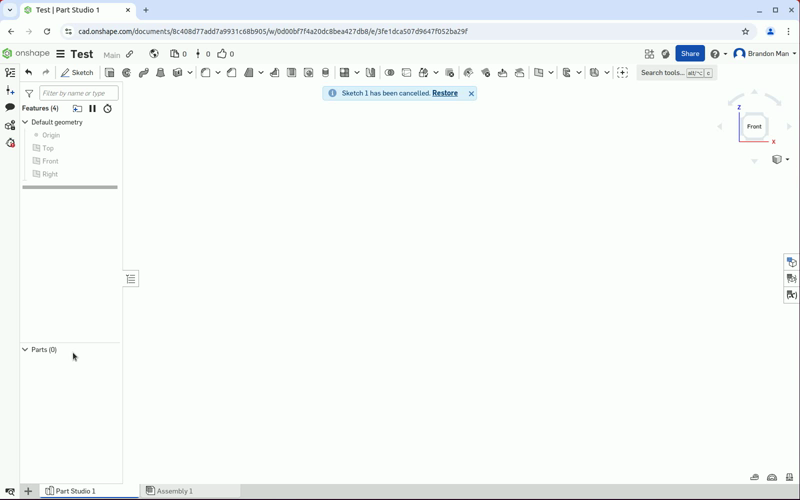
key_up(shift)
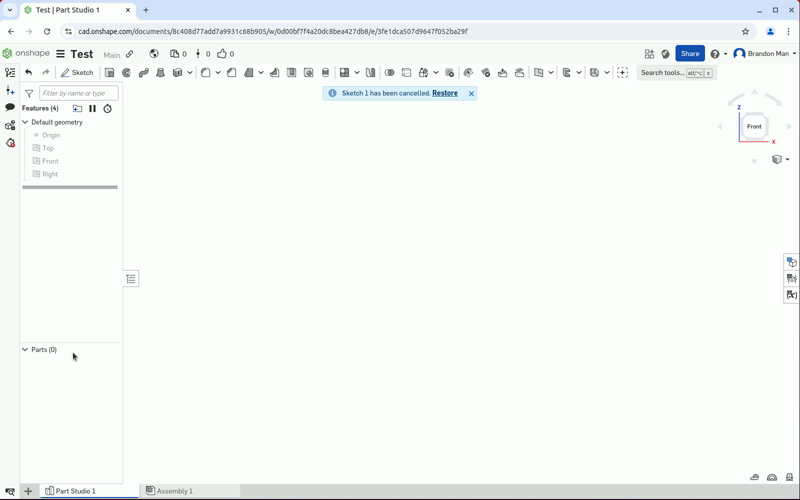
mouse_move(73, 352)
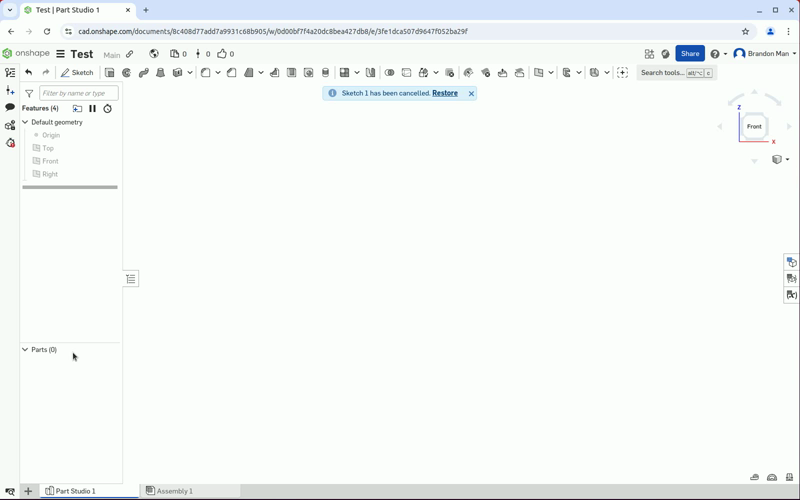
key(shift+y)
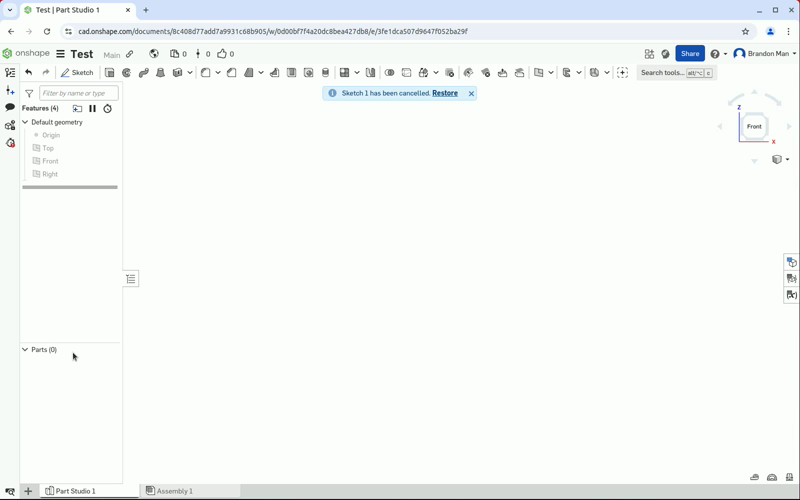
key(shift+s)
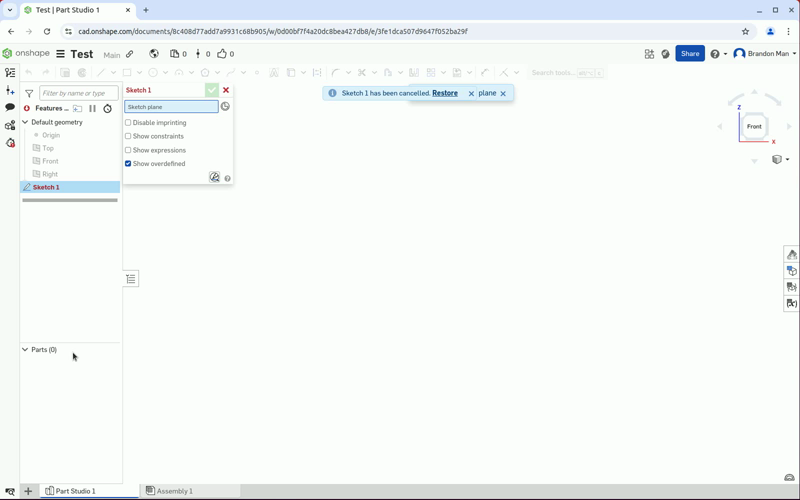
mouse_move(73, 163)
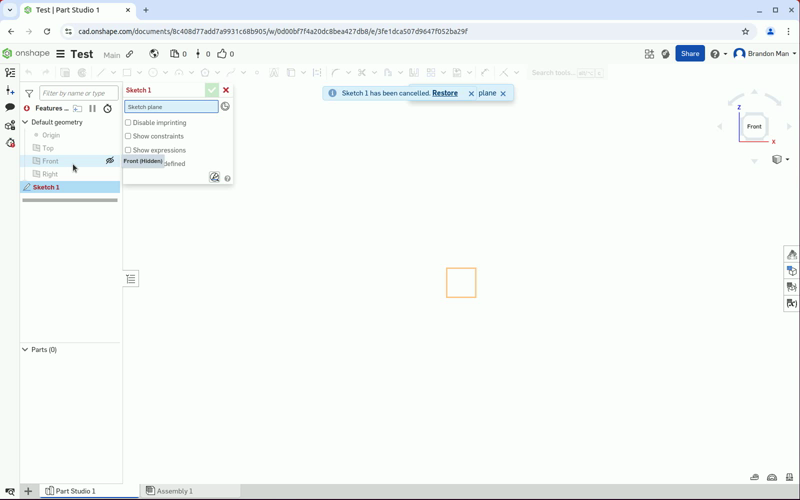
click(73, 163)
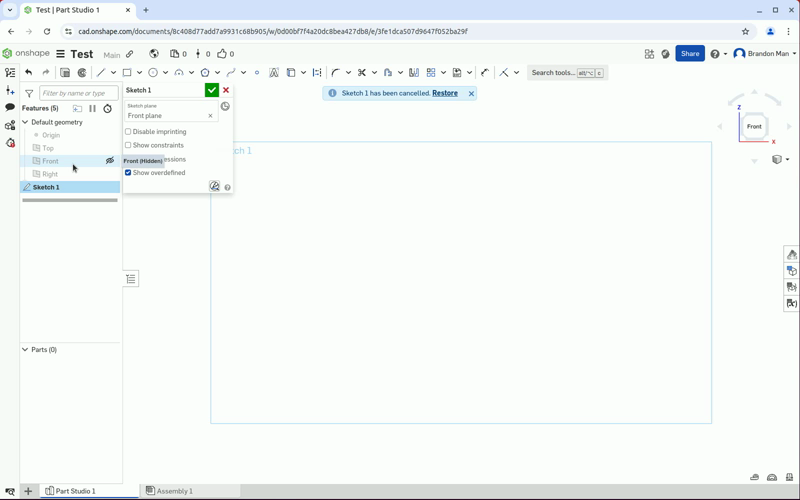
mouse_move(73, 352)
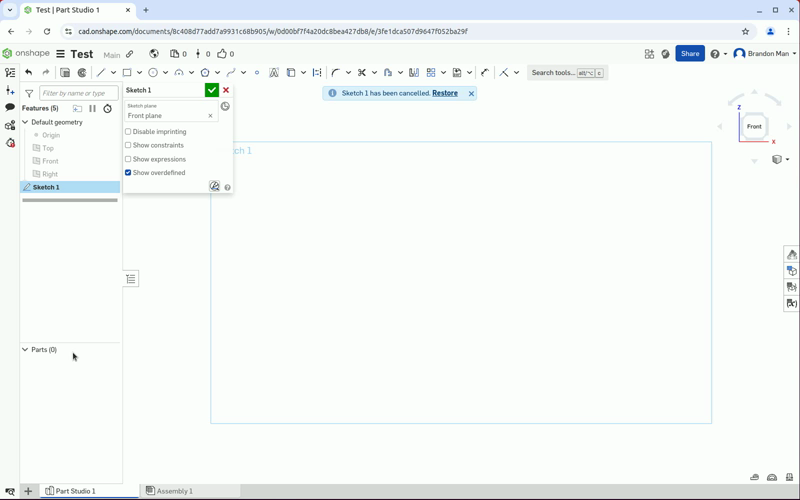
key(y)
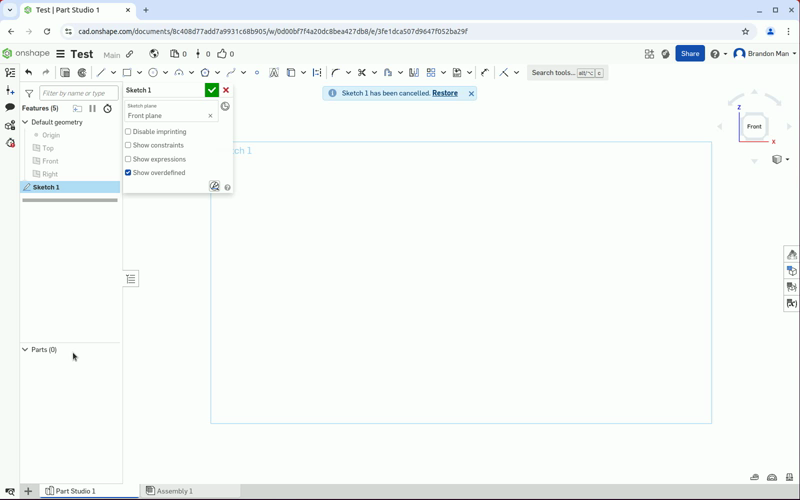
key(l)
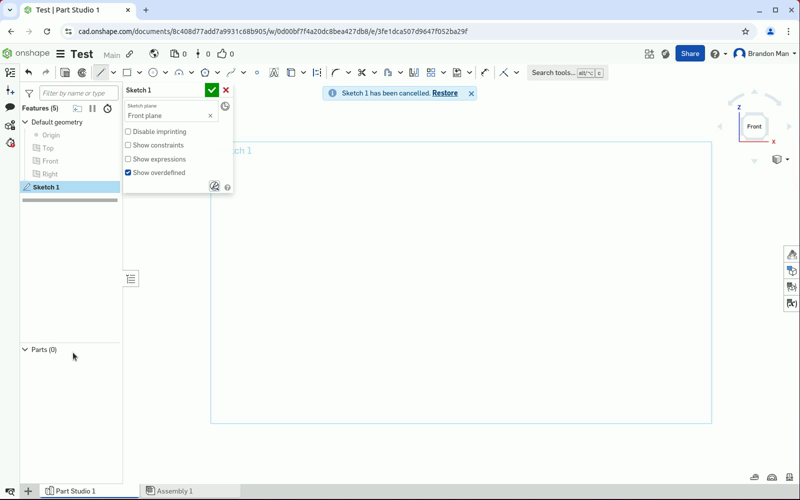
key_down(shift)
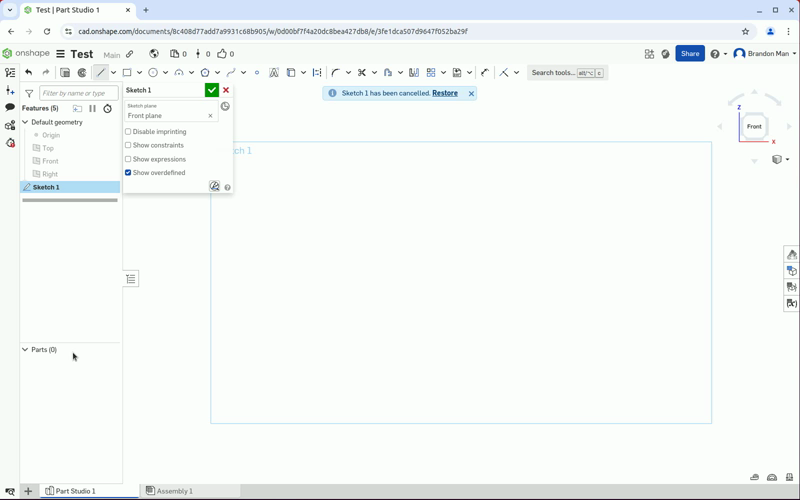
mouse_move(403, 304)
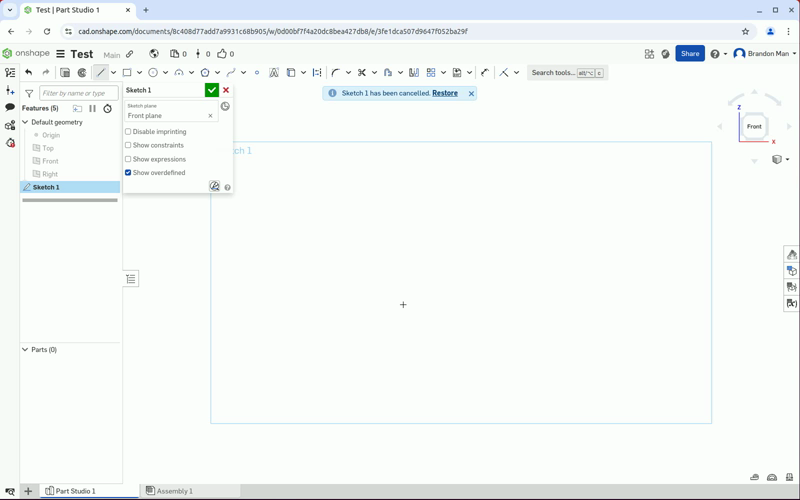
click(403, 304)
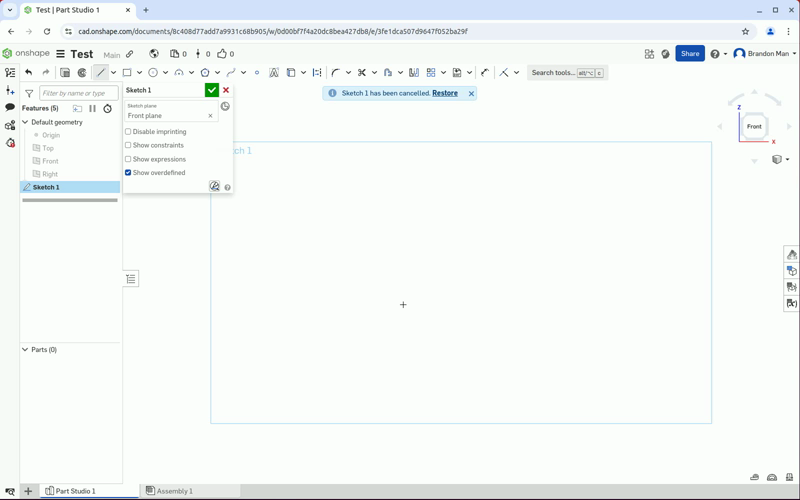
key_up(shift)
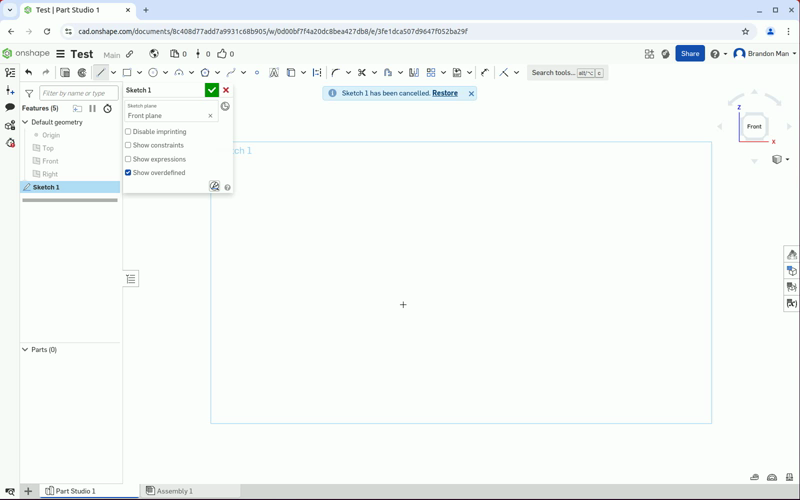
key_down(shift)
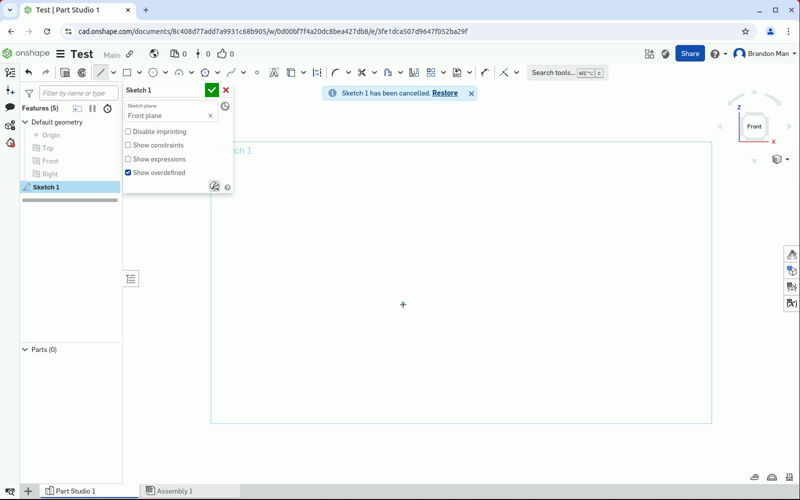
mouse_move(450, 343)
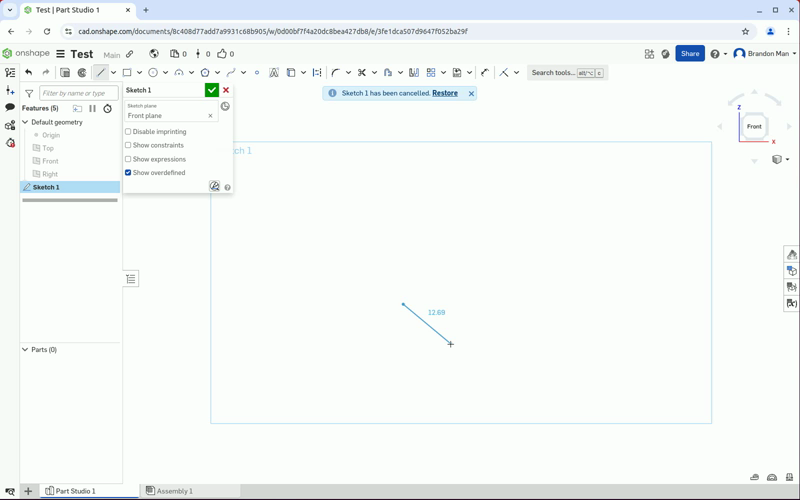
click(450, 343)
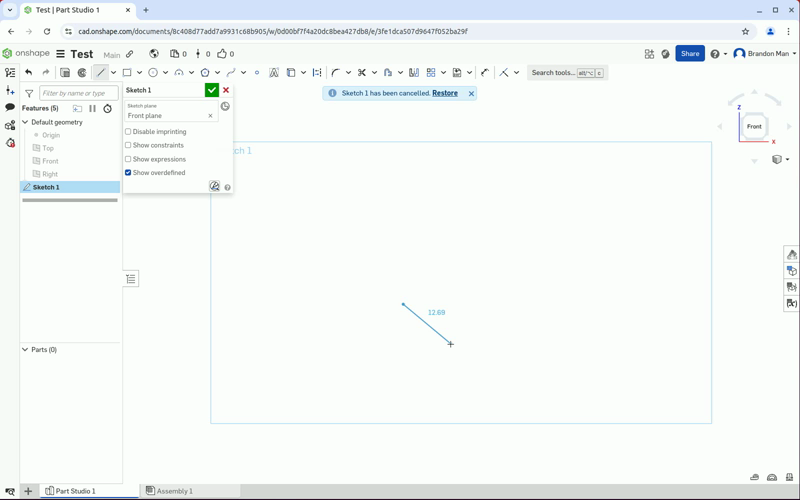
key_up(shift)
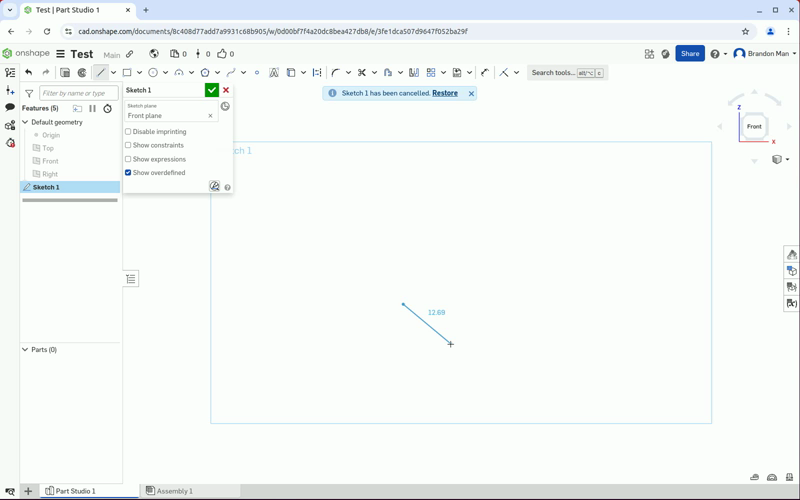
key_down(shift)
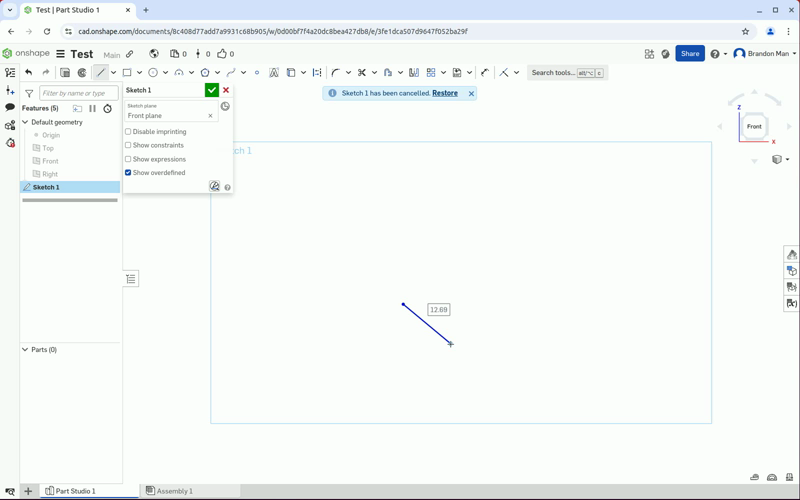
mouse_move(507, 322)
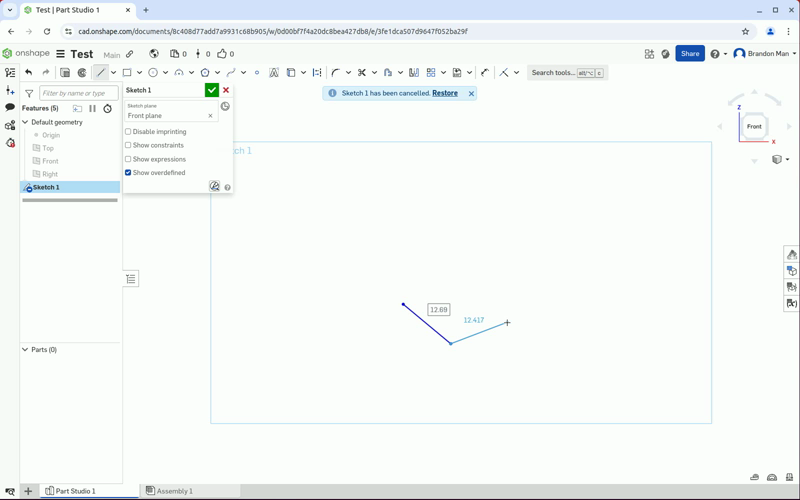
click(507, 322)
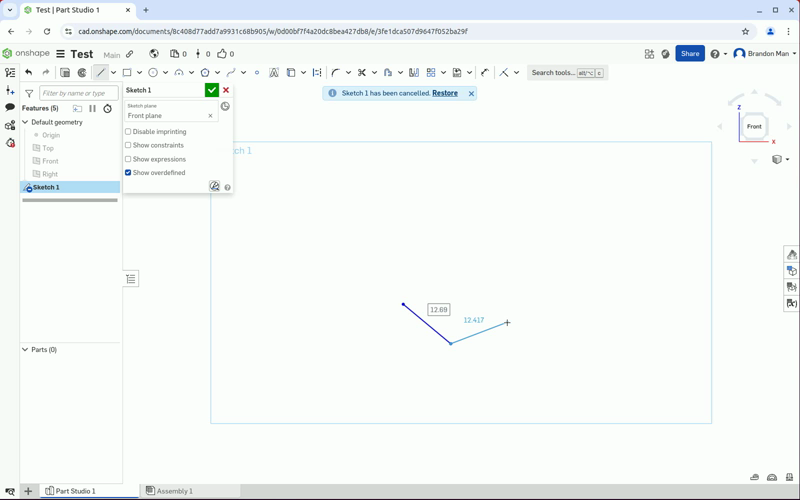
key_up(shift)
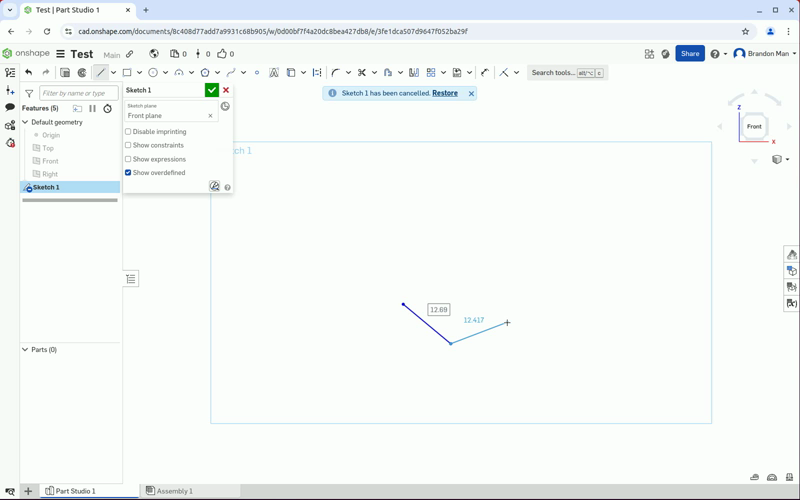
key_down(shift)
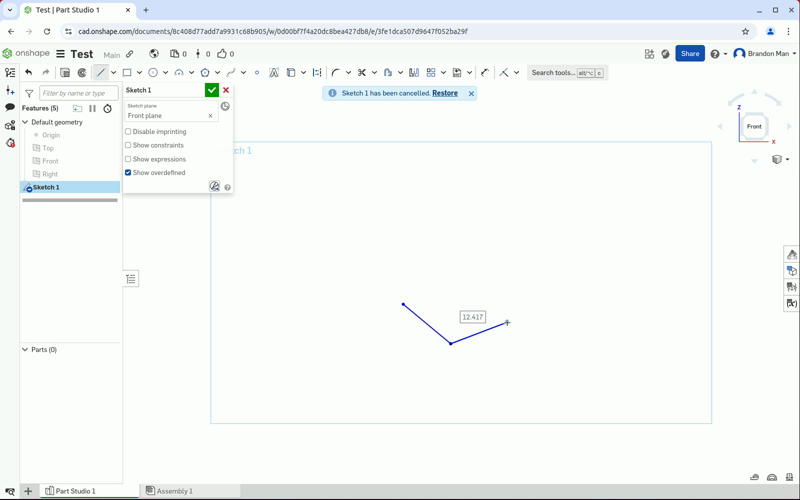
mouse_move(518, 263)
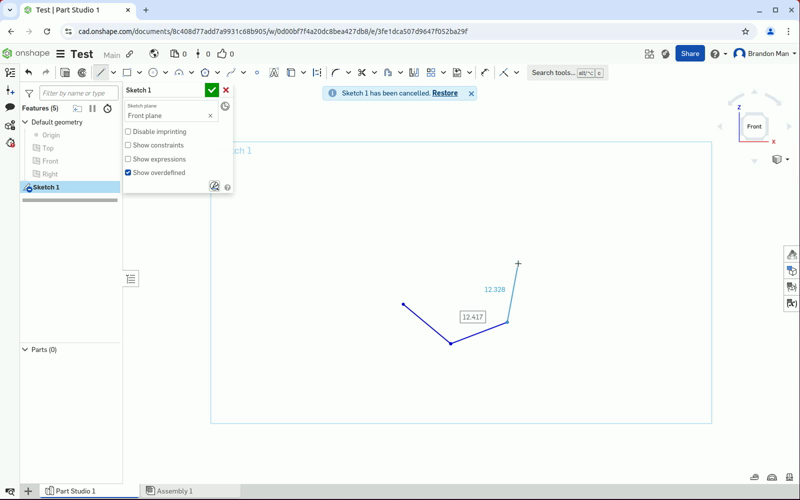
click(518, 263)
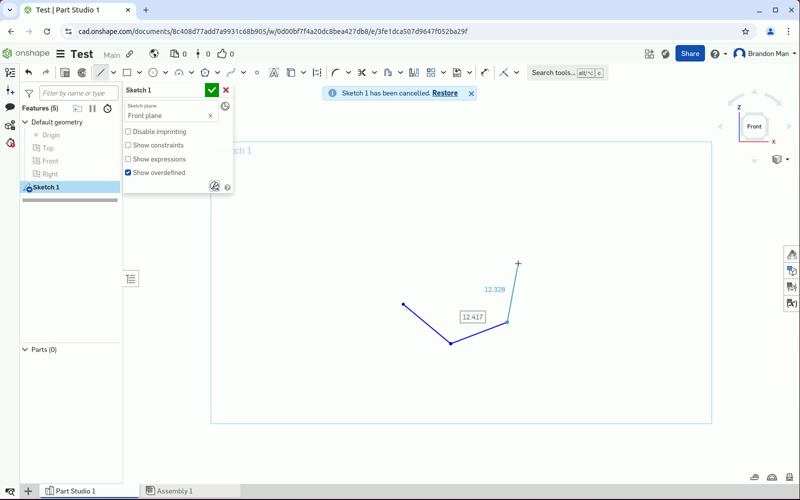
key_up(shift)
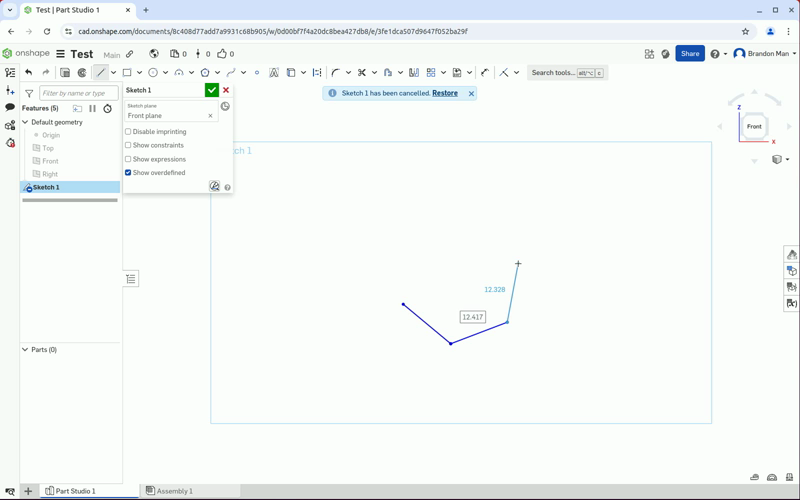
key_down(shift)
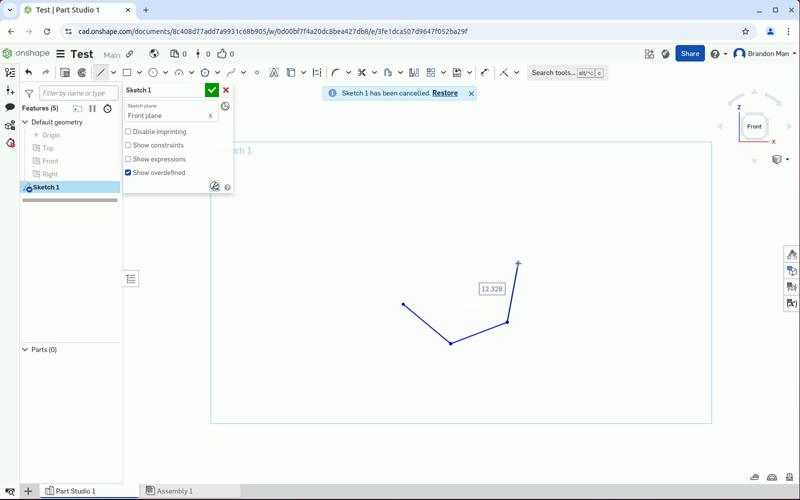
mouse_move(470, 223)
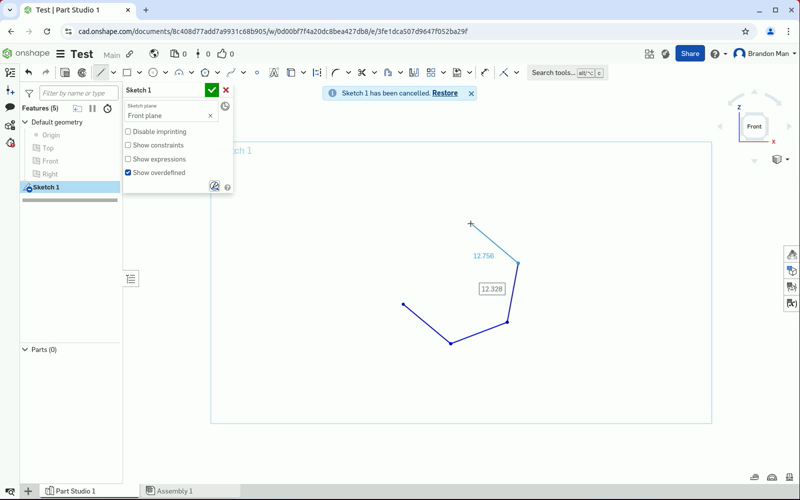
click(470, 223)
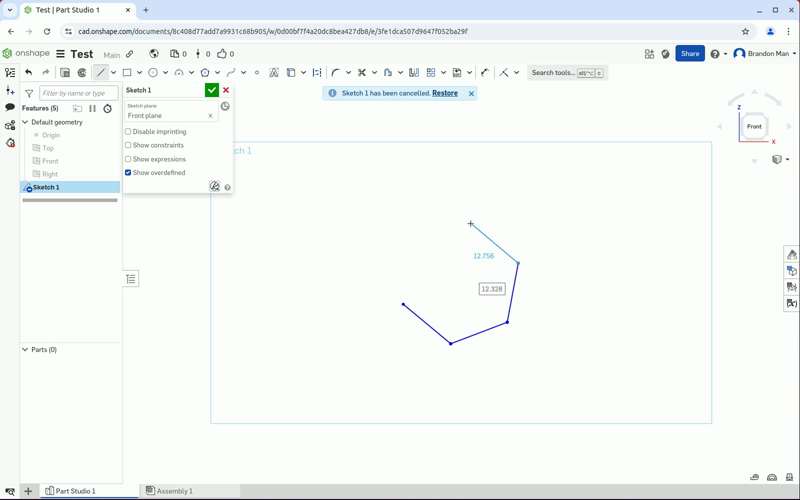
key_up(shift)
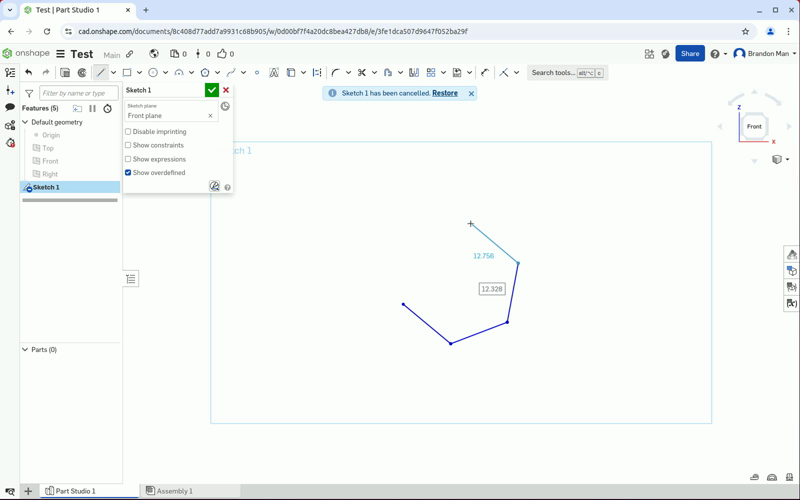
key_down(shift)
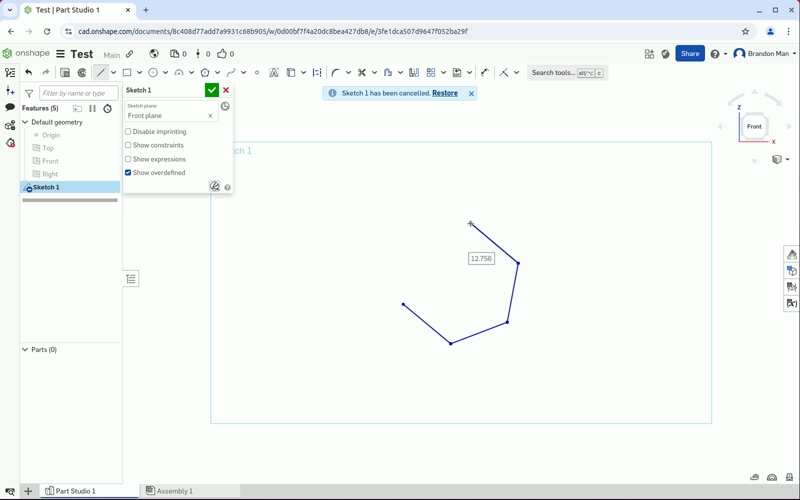
mouse_move(414, 243)
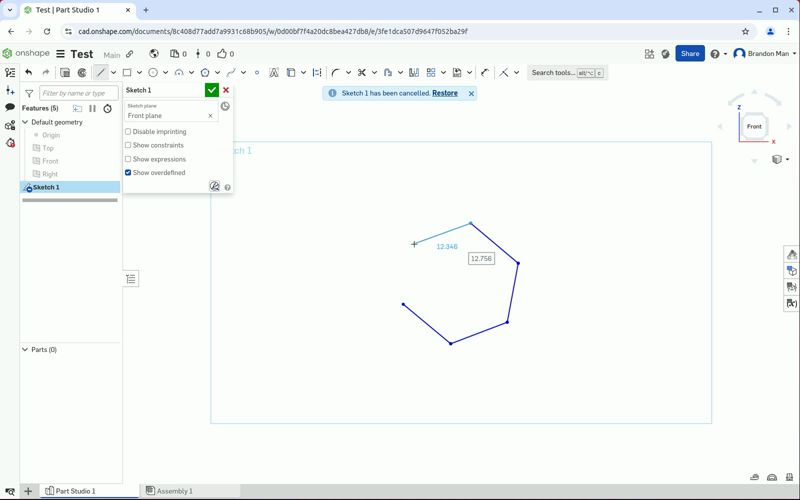
click(414, 243)
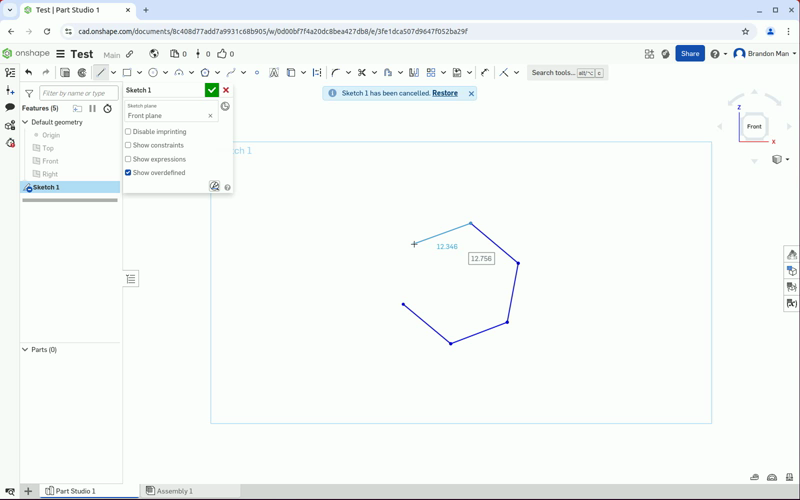
key_up(shift)
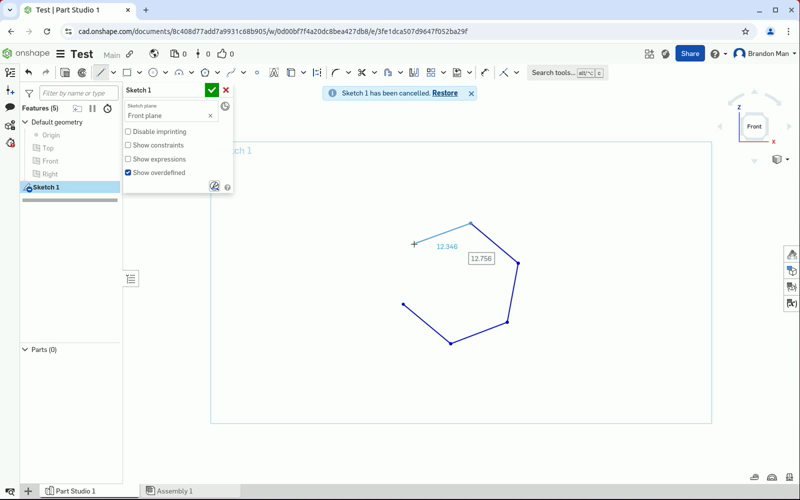
key_down(shift)
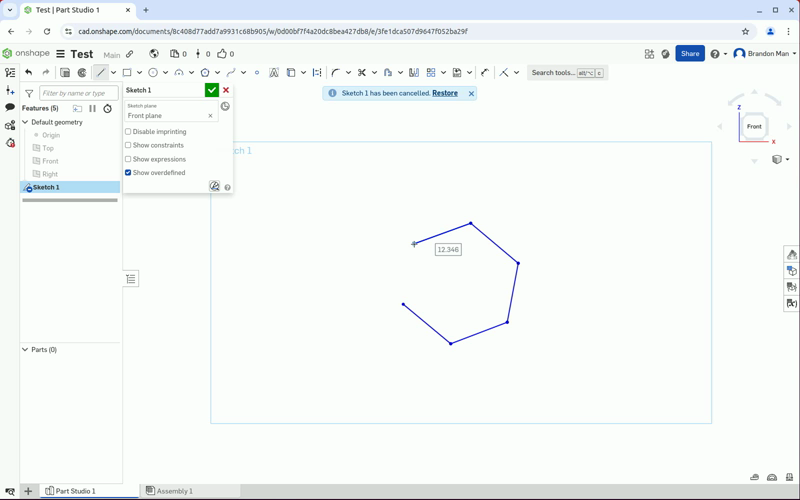
mouse_move(403, 304)
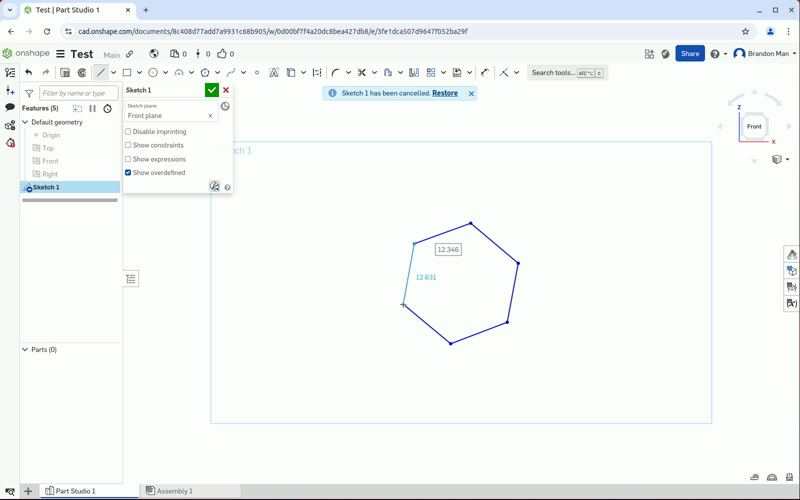
key_up(shift)
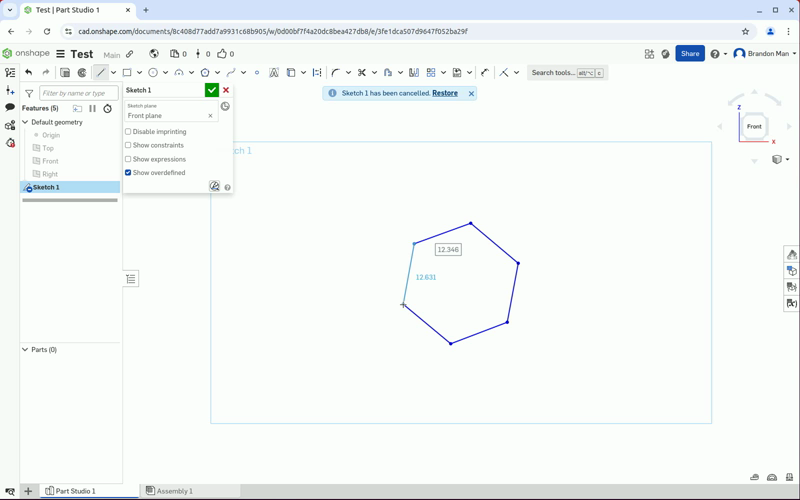
click(403, 304)
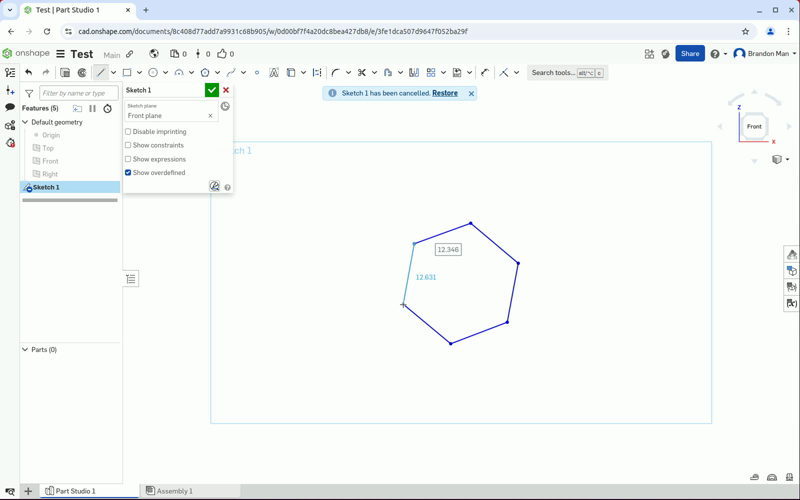
key(esc)
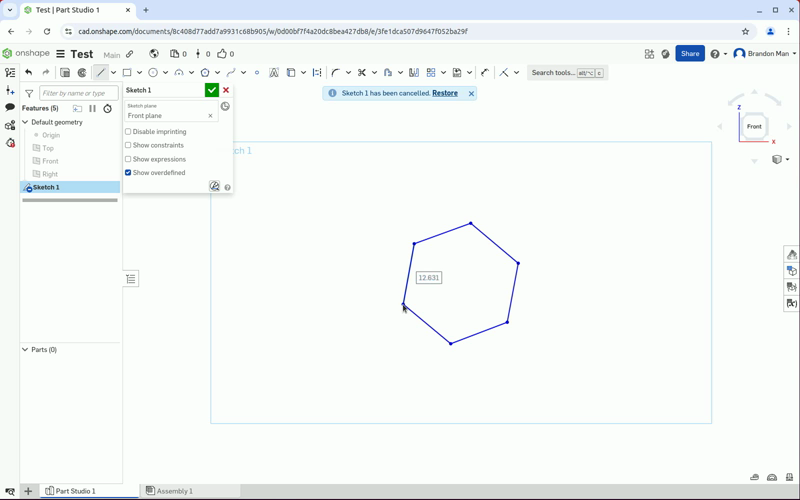
mouse_move(479, 257)
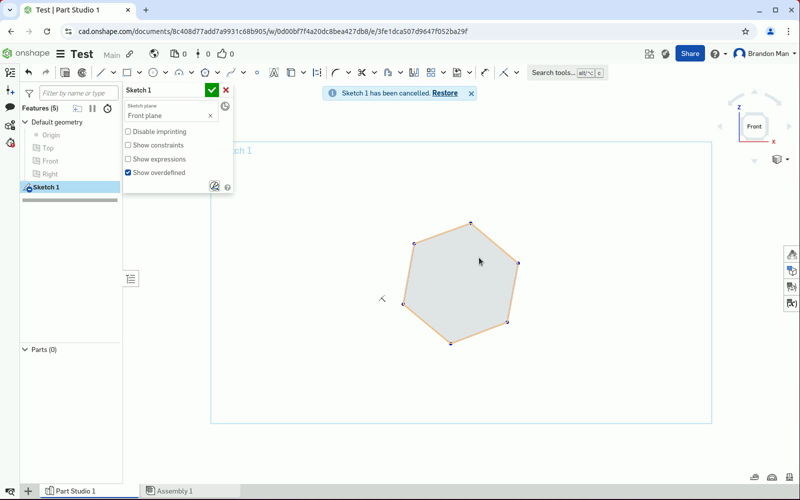
click(479, 257)
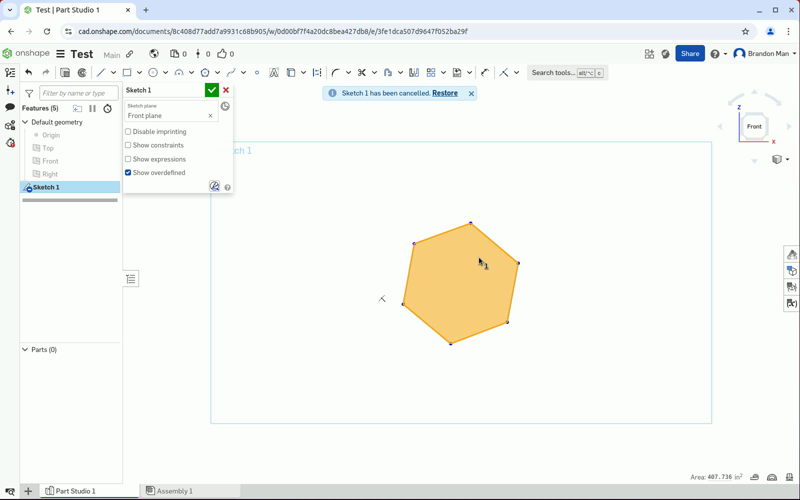
mouse_move(73, 352)
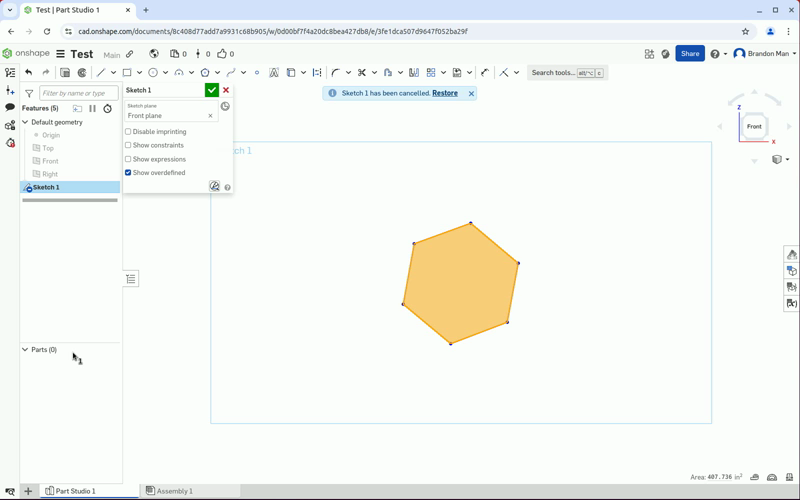
key(shift+y)
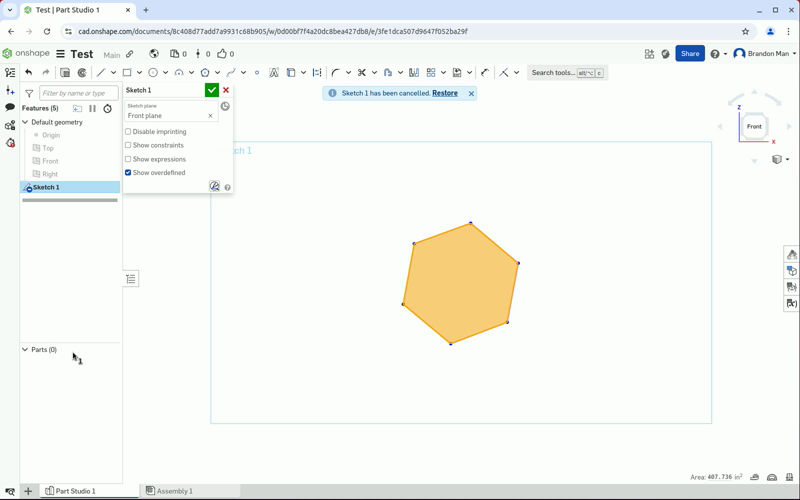
key(shift+e)
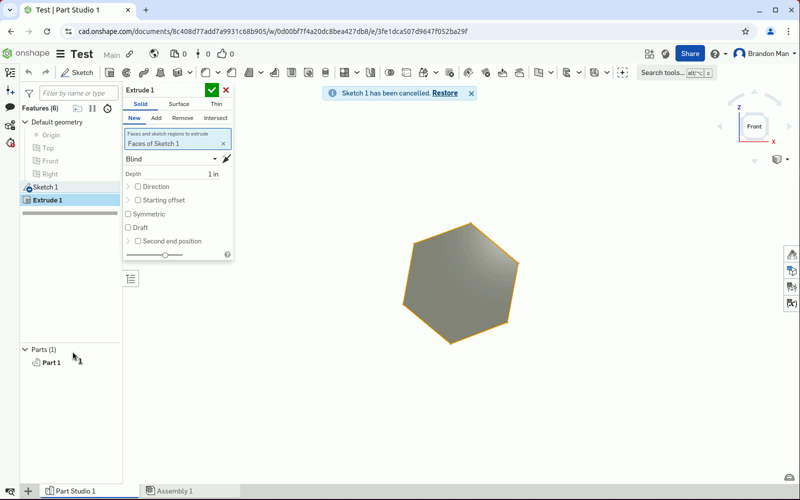
mouse_move(143, 106)
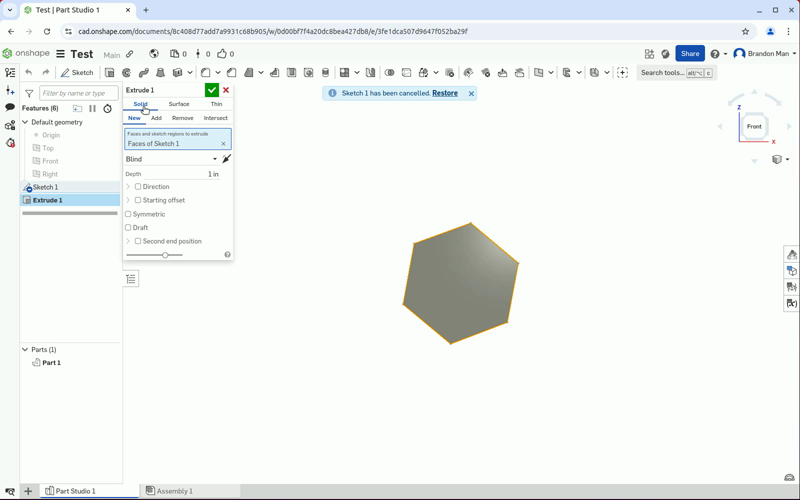
click(143, 106)
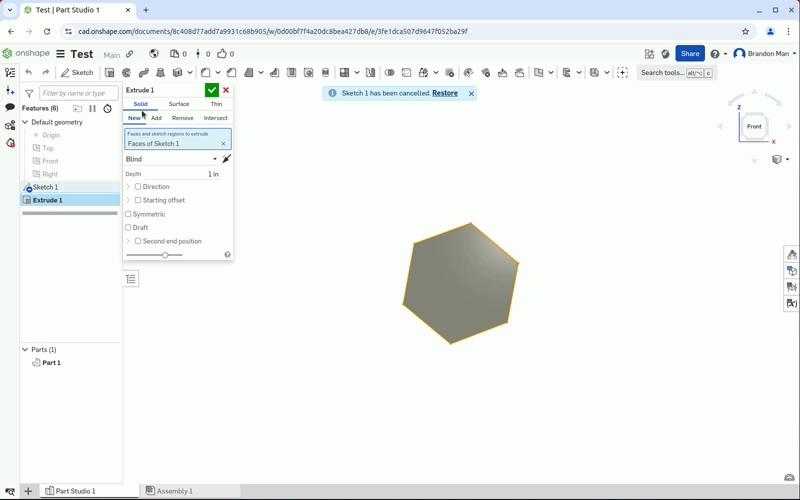
mouse_move(137, 120)
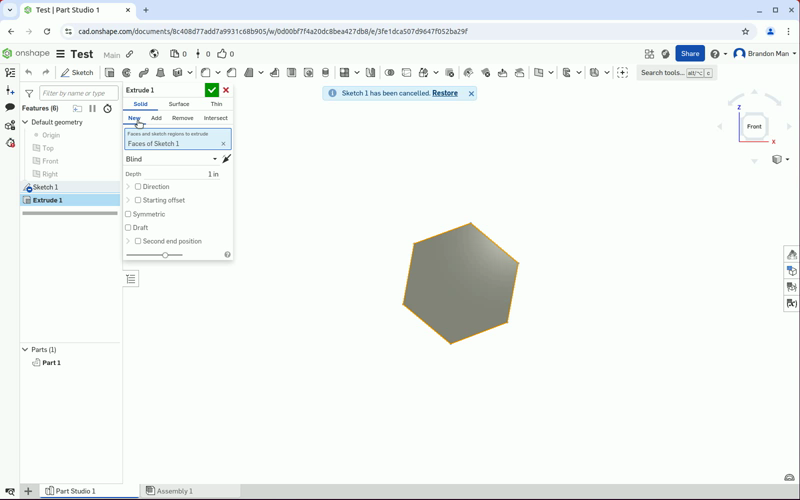
click(137, 120)
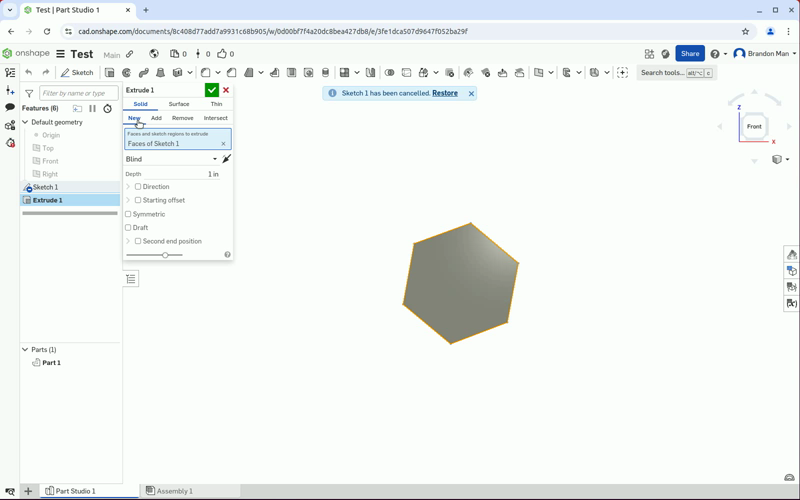
key(tab, 4)
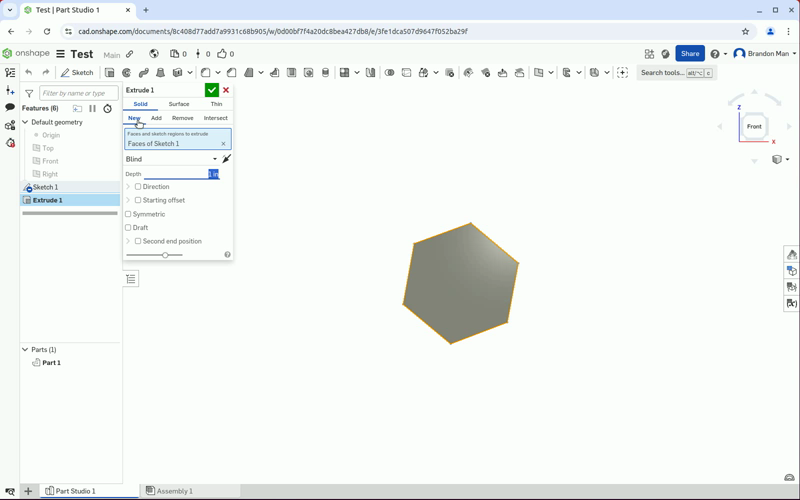
text(3.129)
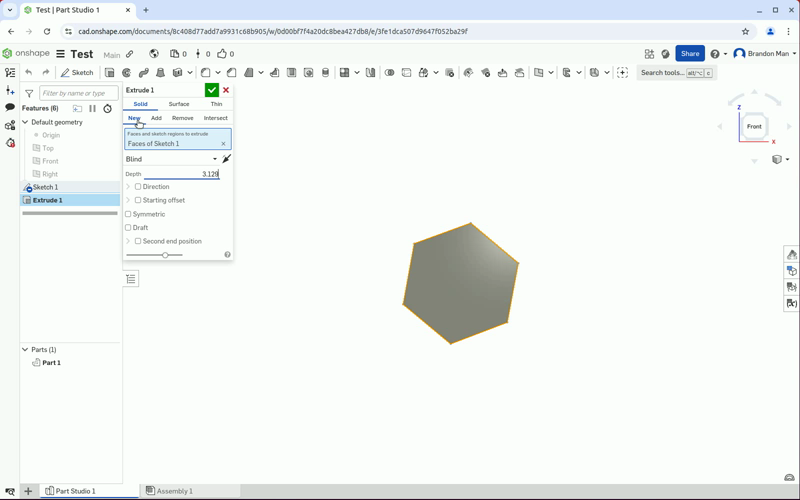
key(enter)
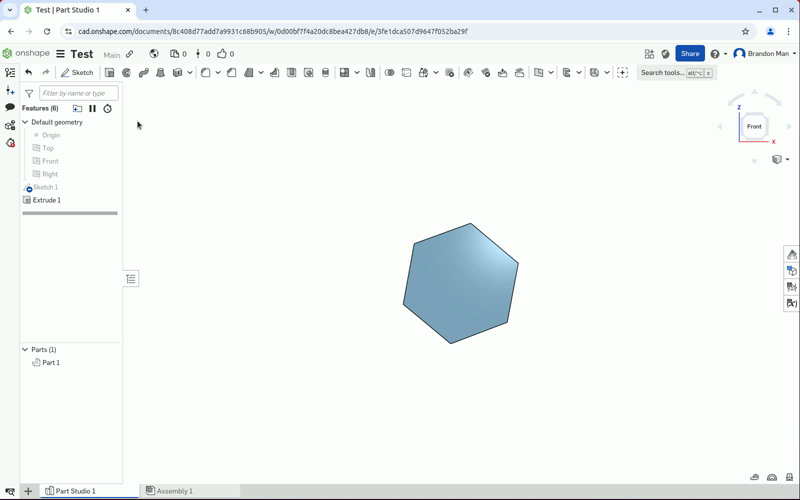
key(shift+h)
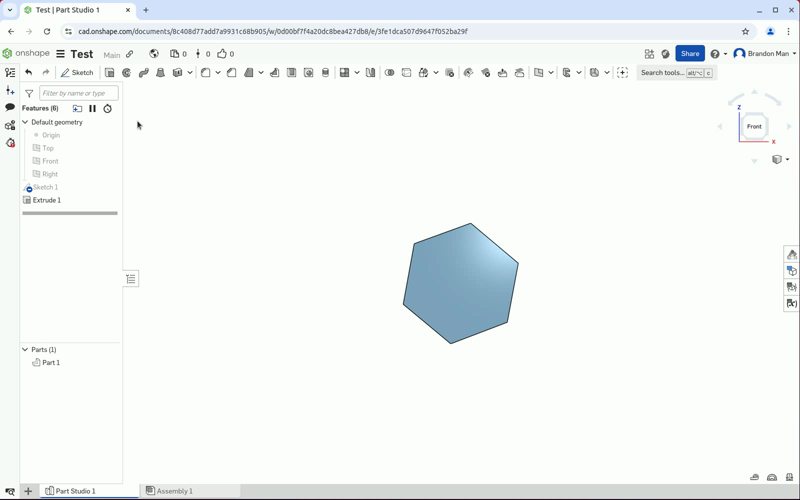
key(shift+h)
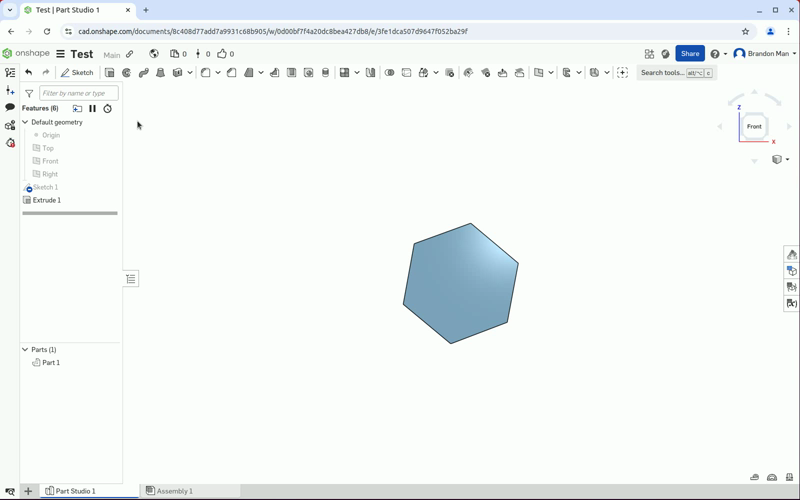
mouse_move(73, 189)
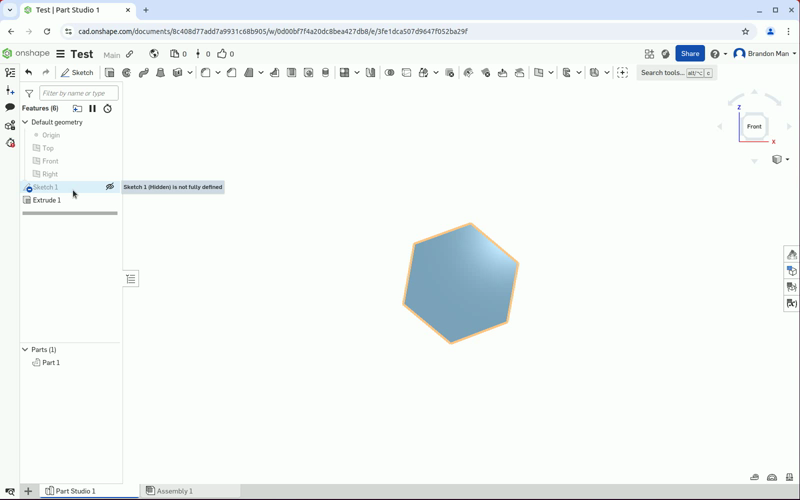
click(73, 189)
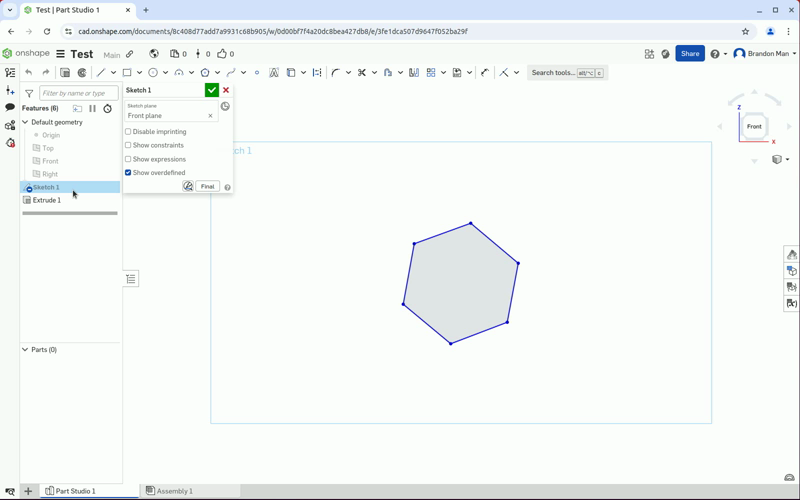
mouse_move(229, 92)
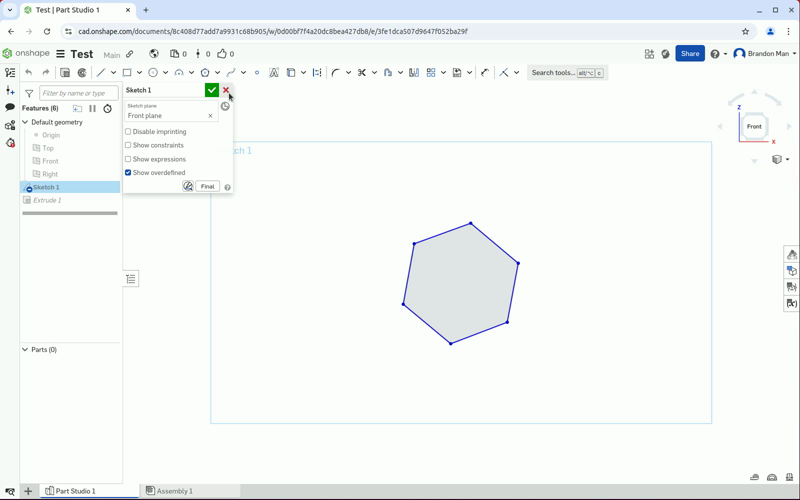
click(229, 92)
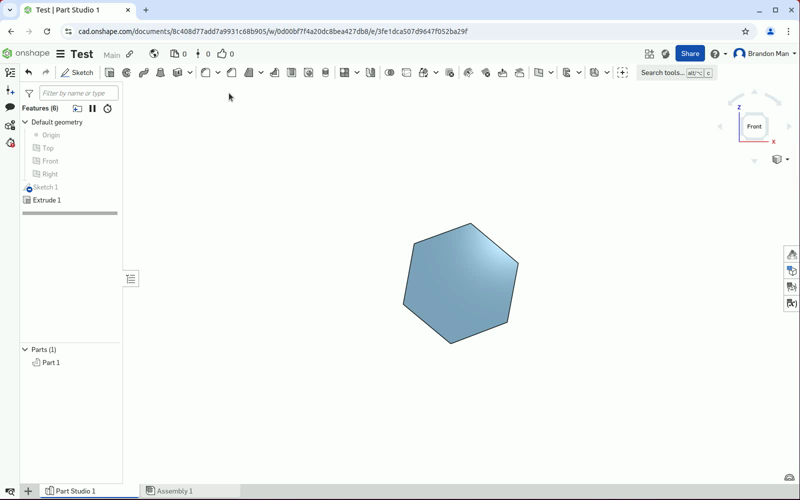
mouse_move(541, 75)
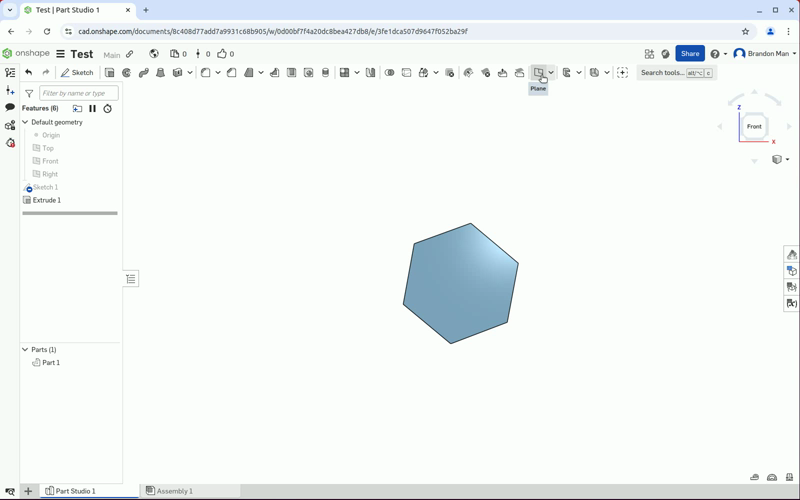
click(541, 75)
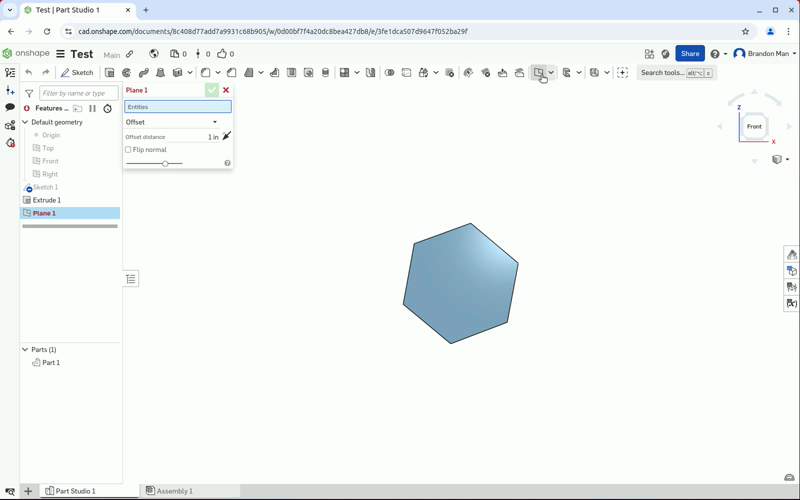
mouse_move(73, 163)
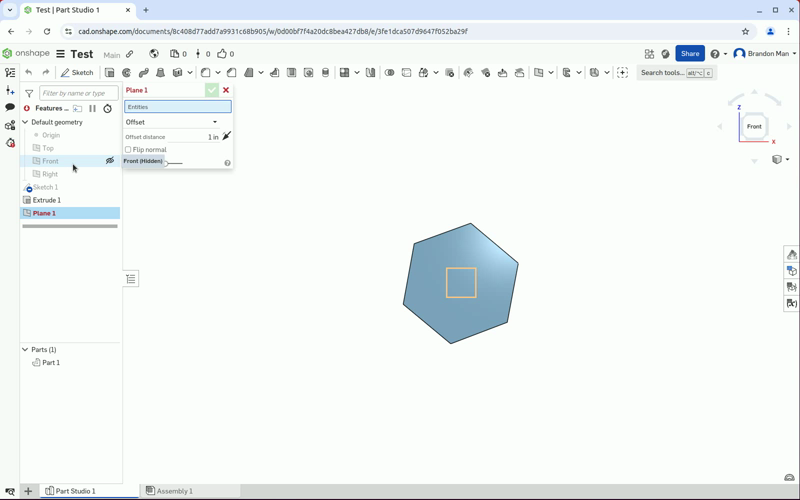
click(73, 163)
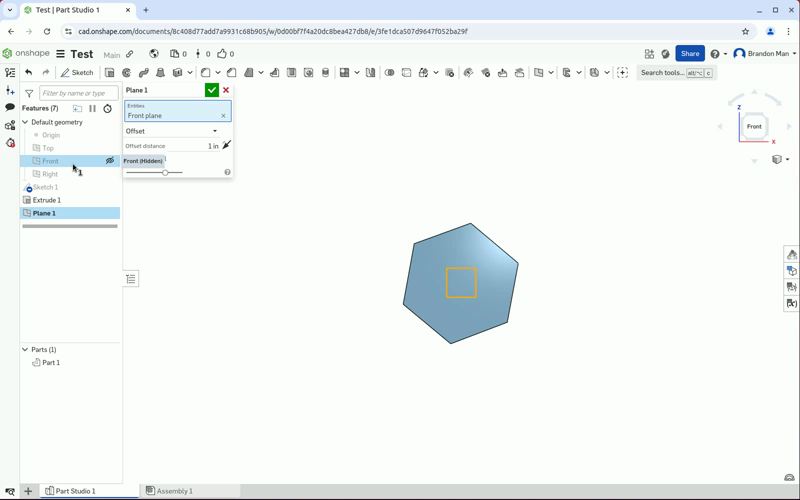
key(tab, 2)
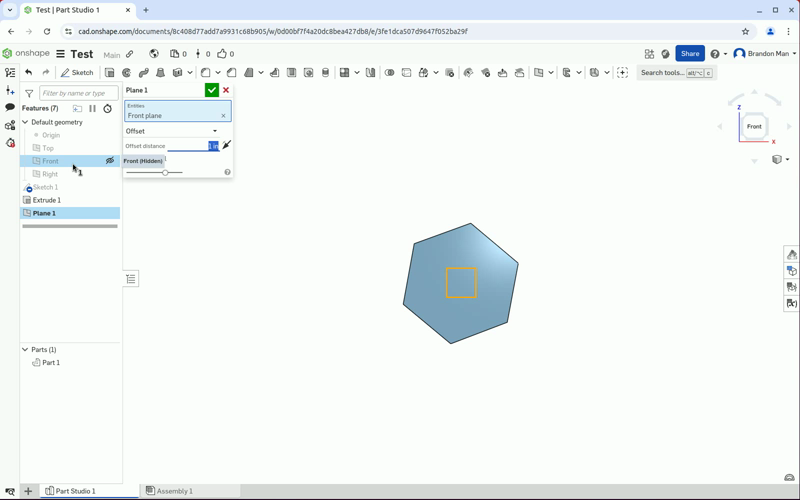
text(3.143)
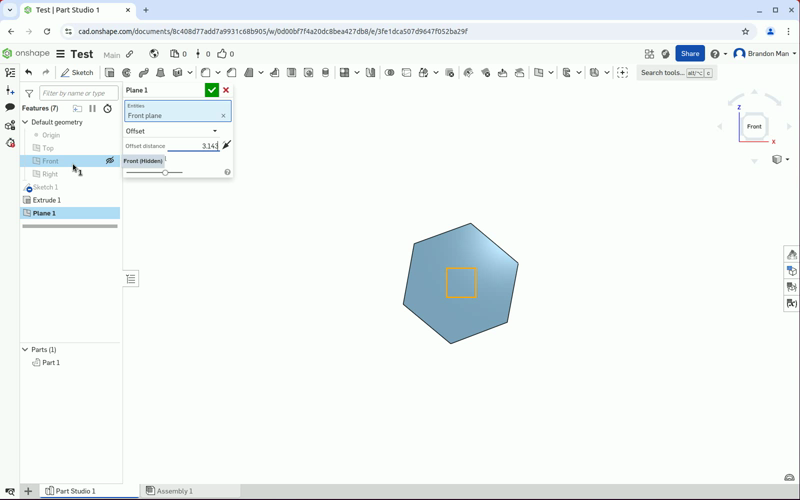
key(enter, 2)
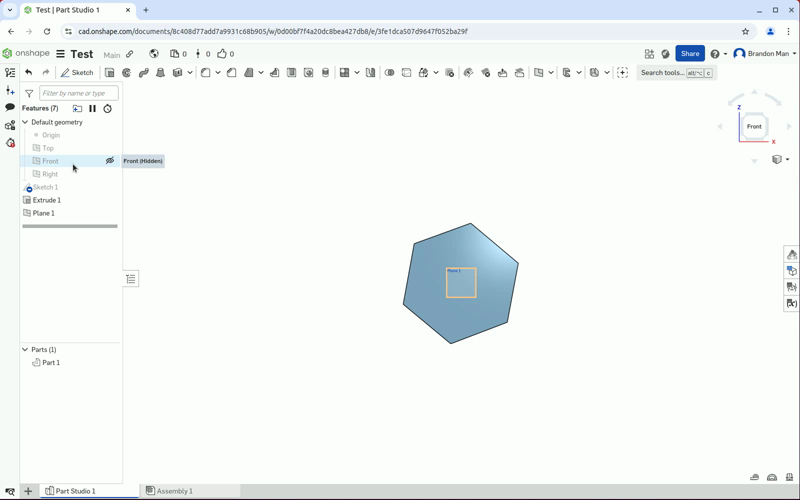
key(shift+s)
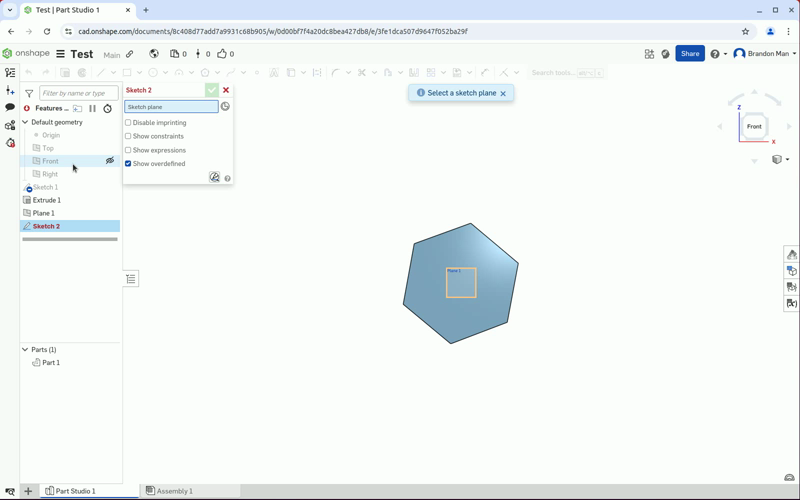
mouse_move(73, 215)
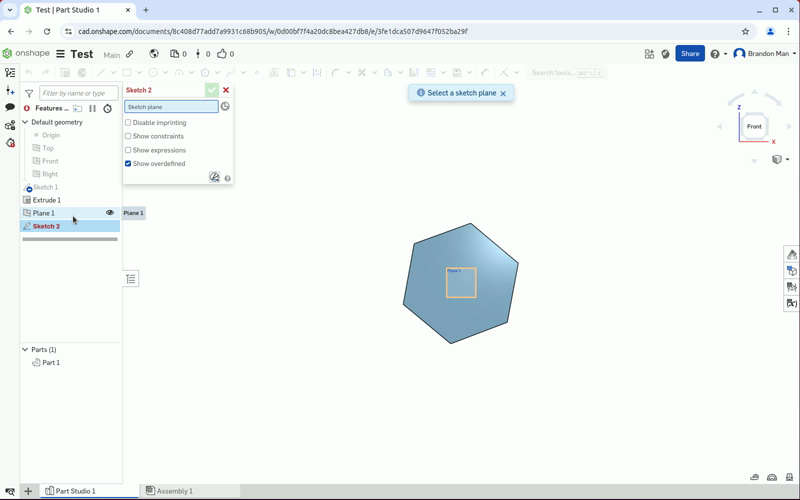
click(73, 215)
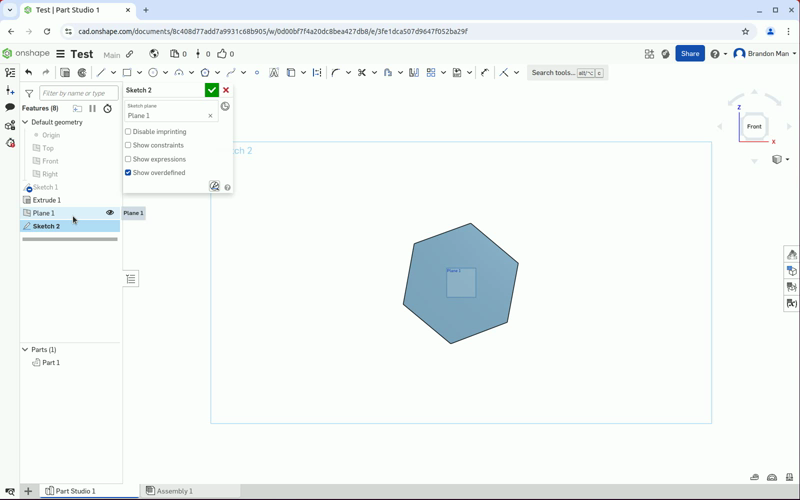
mouse_move(73, 352)
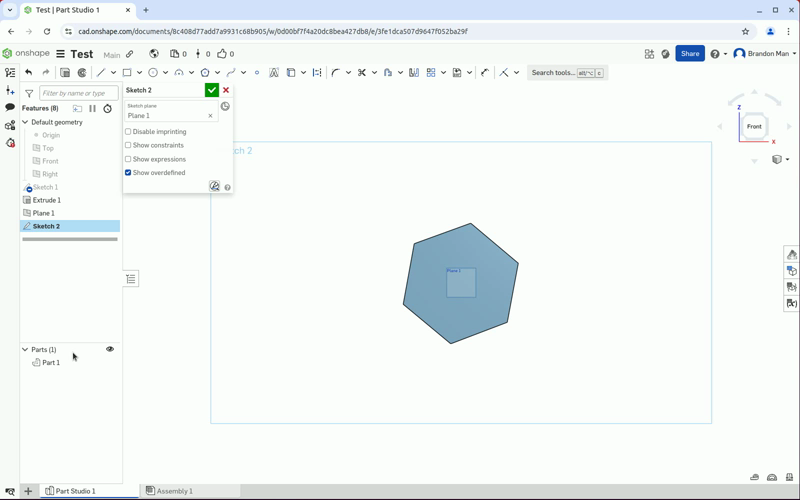
key(y)
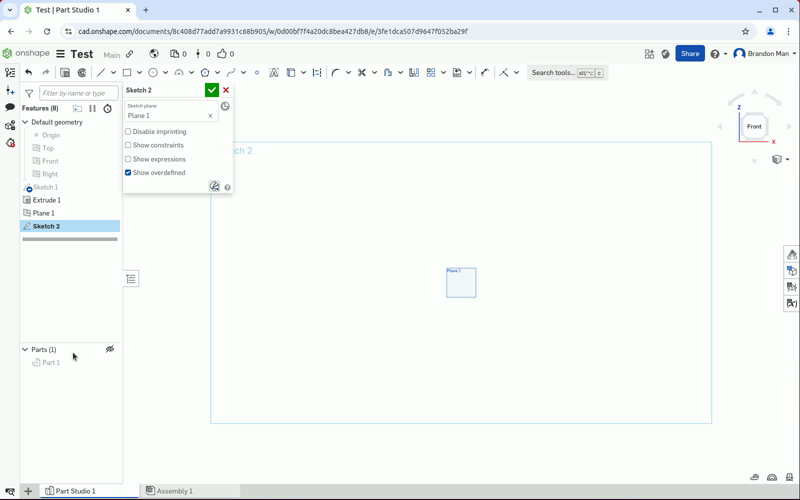
key(c)
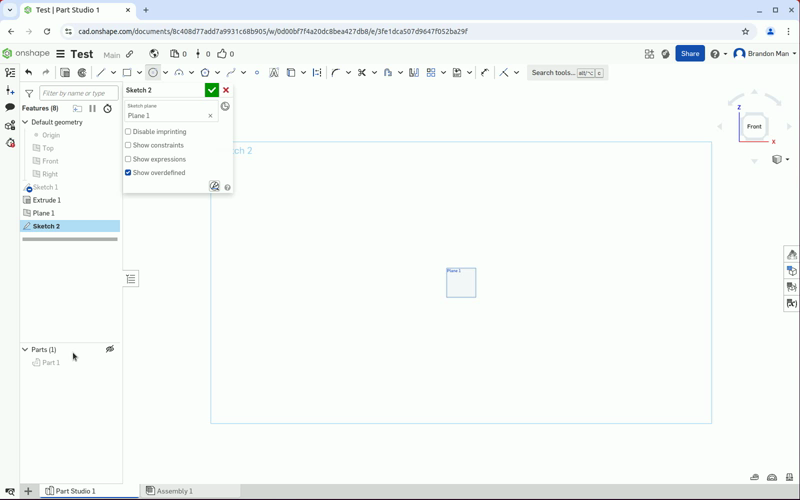
key_down(shift)
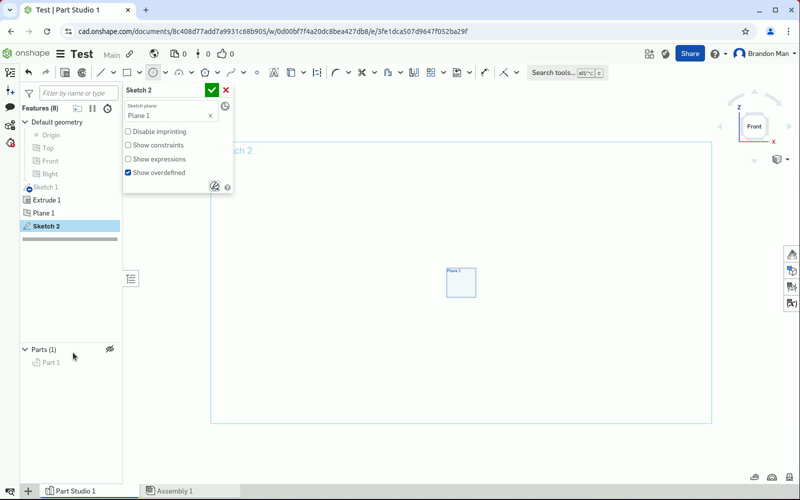
mouse_move(461, 282)
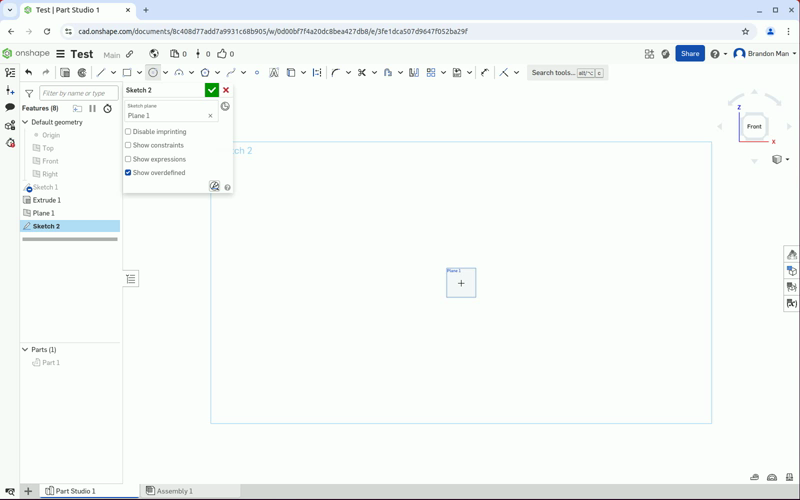
click(461, 282)
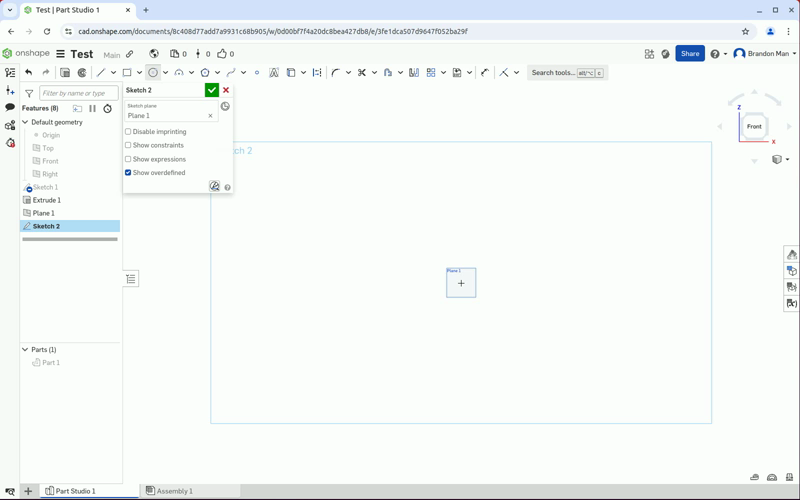
key_up(shift)
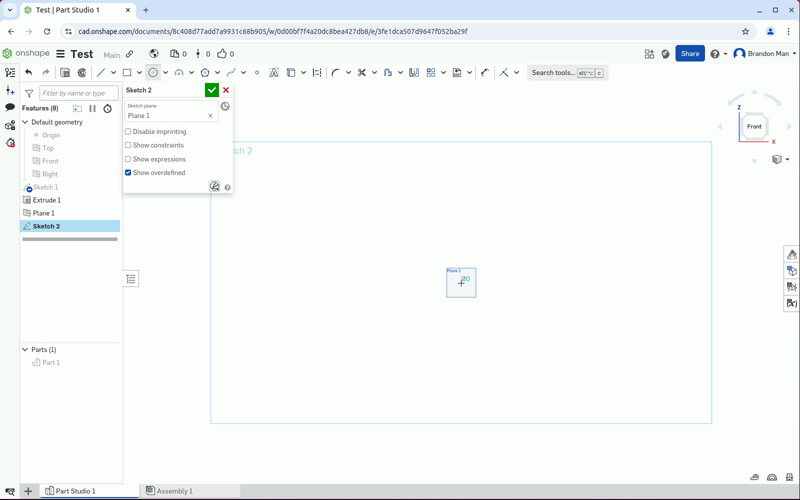
mouse_move(487, 282)
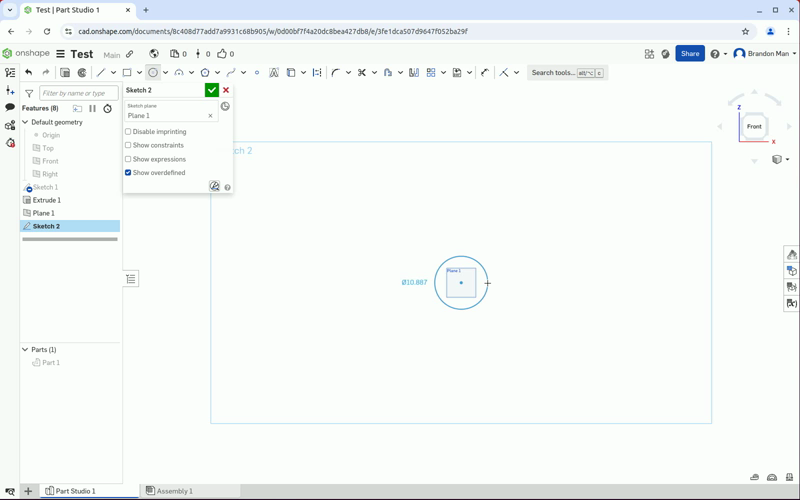
click(487, 282)
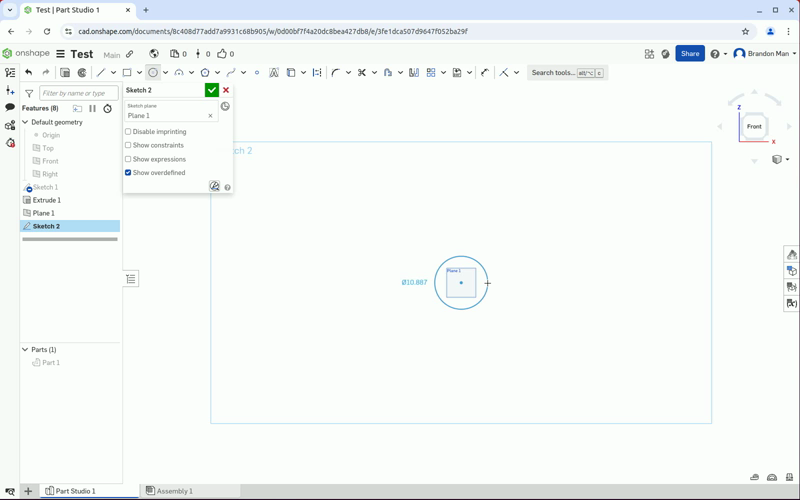
key(esc)
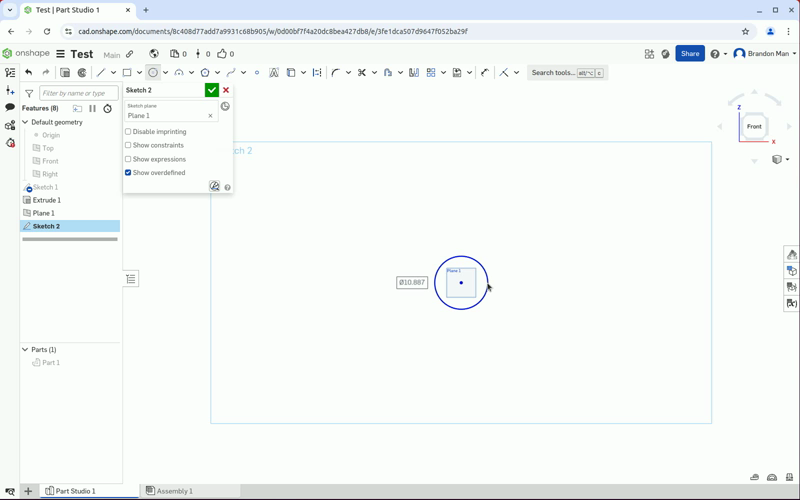
mouse_move(466, 259)
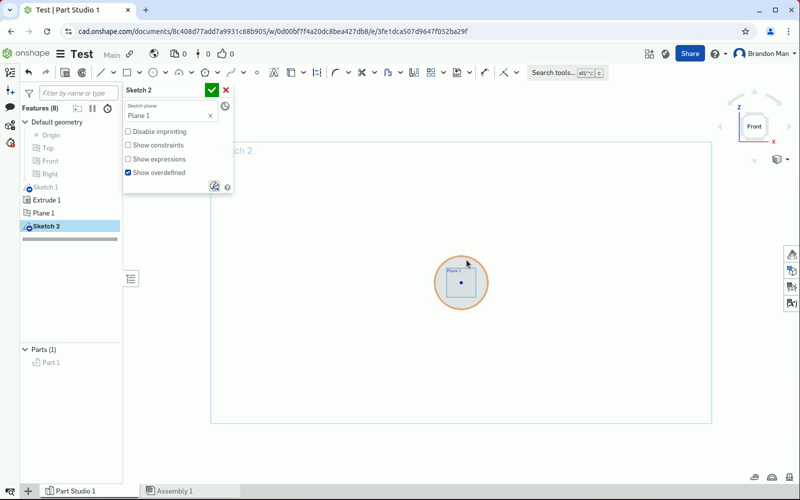
click(466, 259)
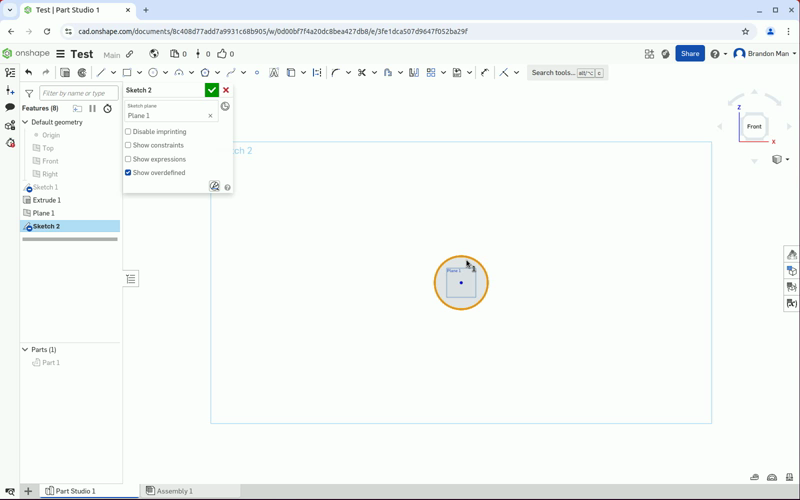
mouse_move(73, 352)
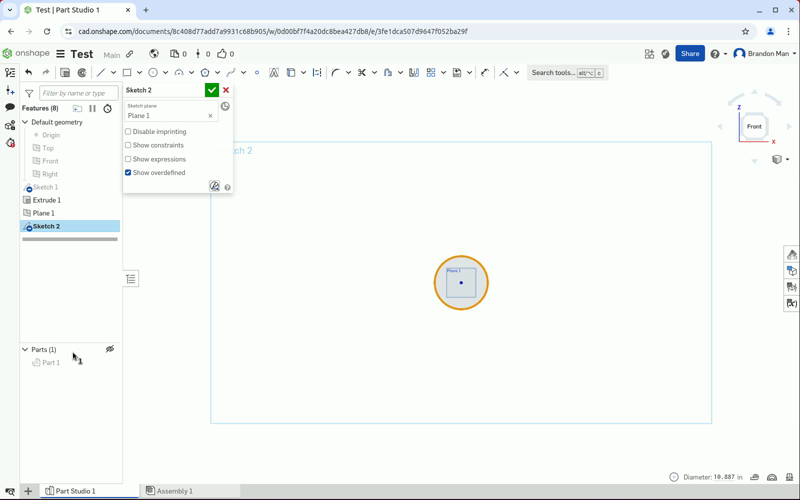
key(shift+y)
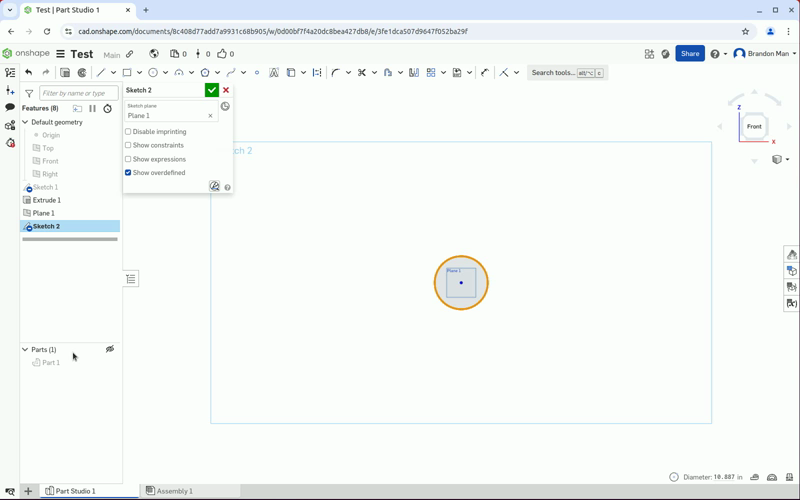
key(shift+e)
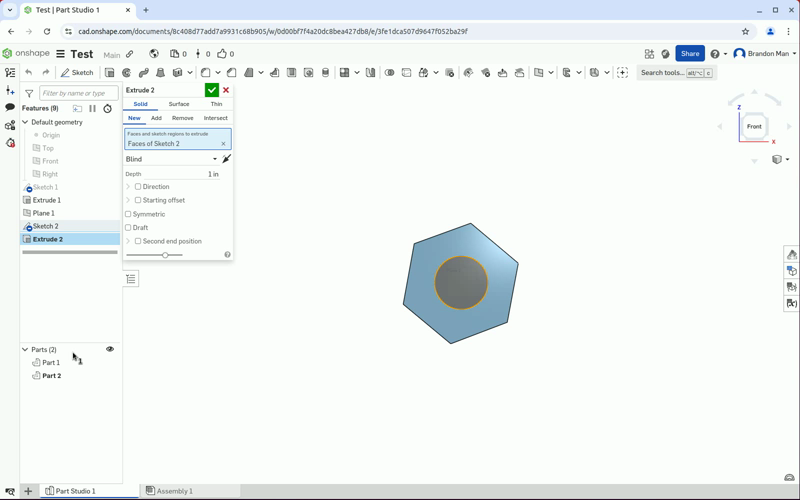
mouse_move(143, 106)
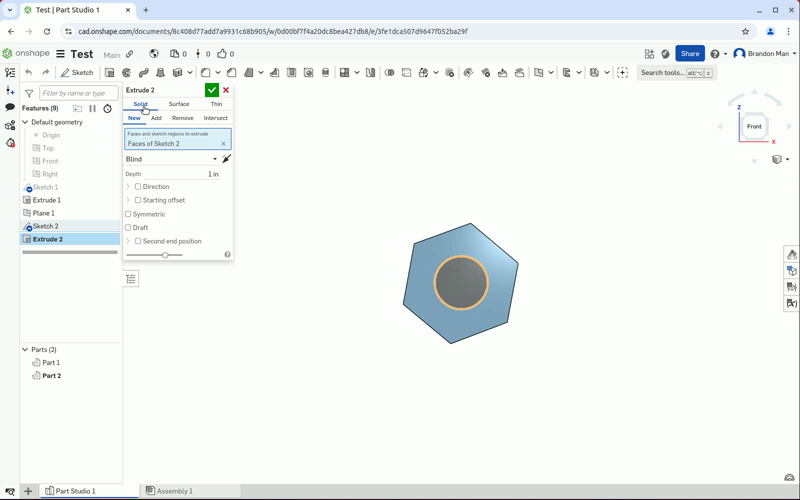
click(143, 106)
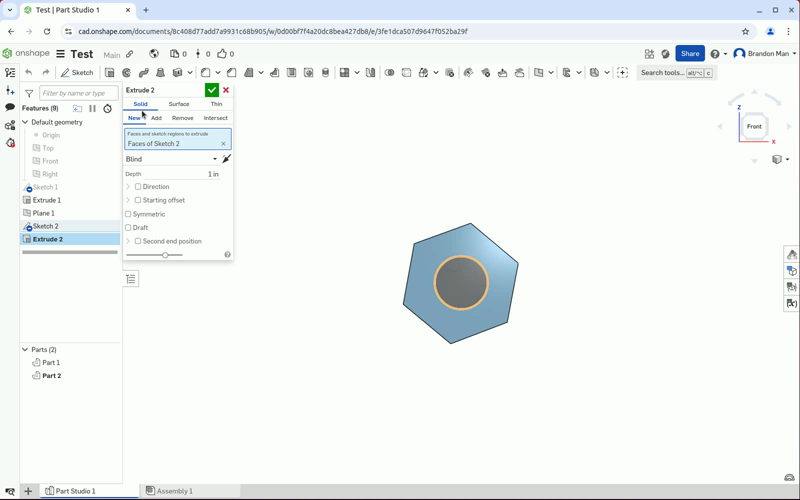
mouse_move(137, 120)
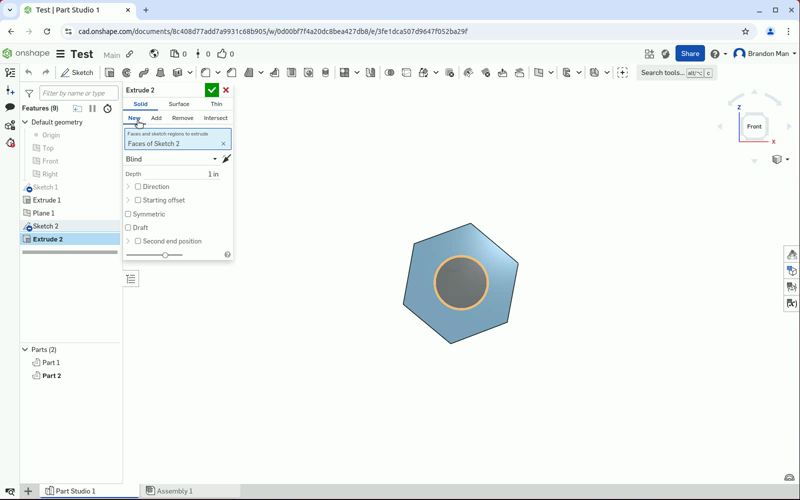
click(137, 120)
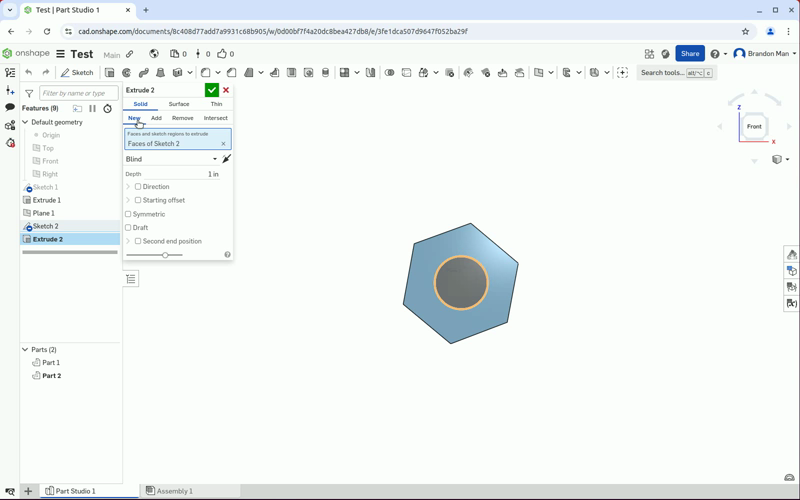
key(tab, 4)
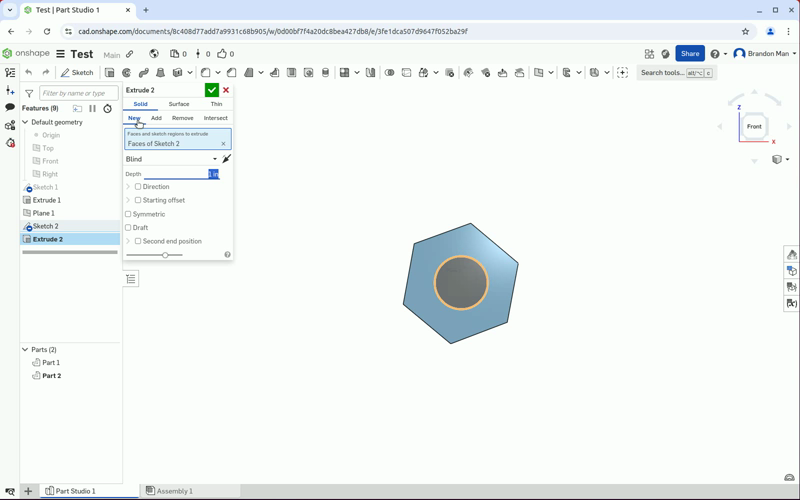
text(19.979)
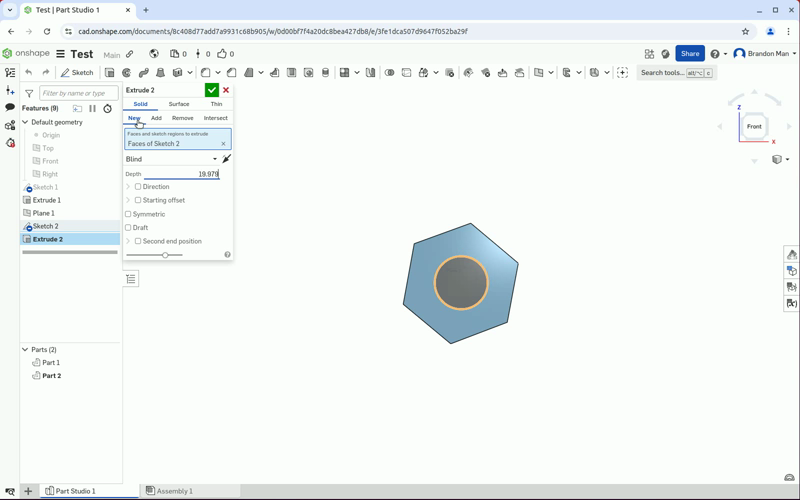
key(enter)
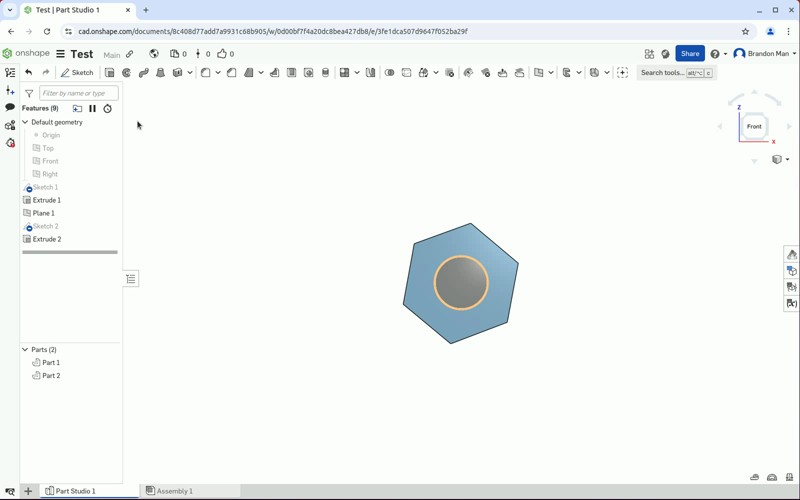
key(shift+h)
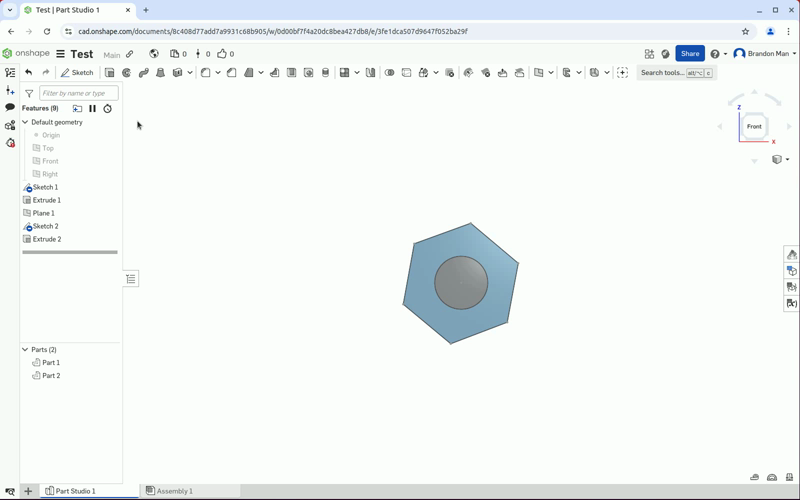
key(shift+h)
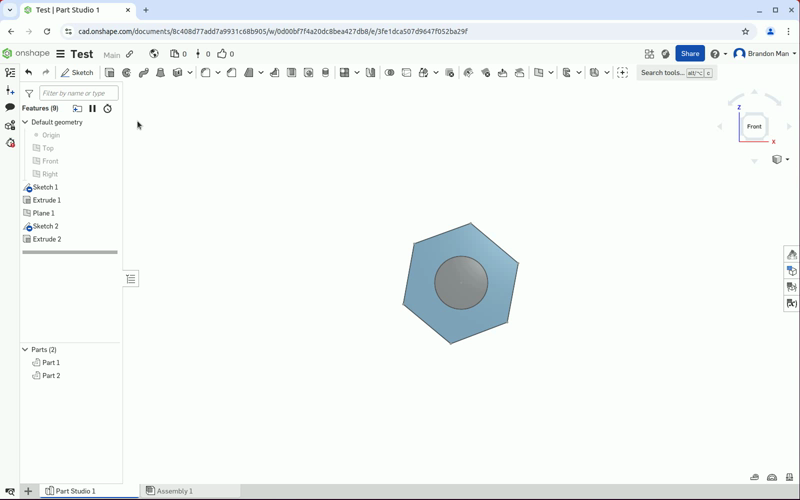
key(shift+7)
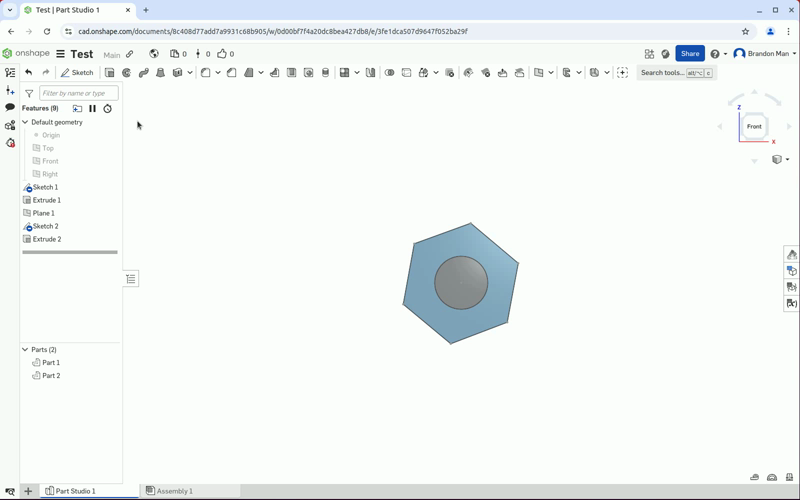
key(left, 2)
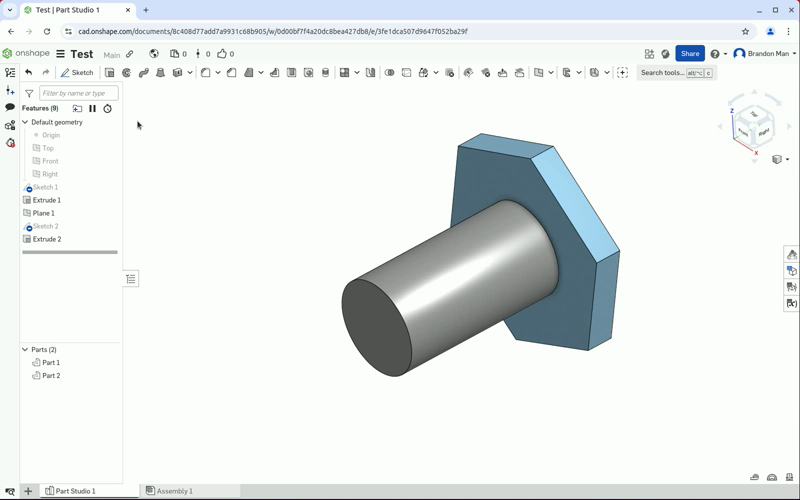
key(down, 2)
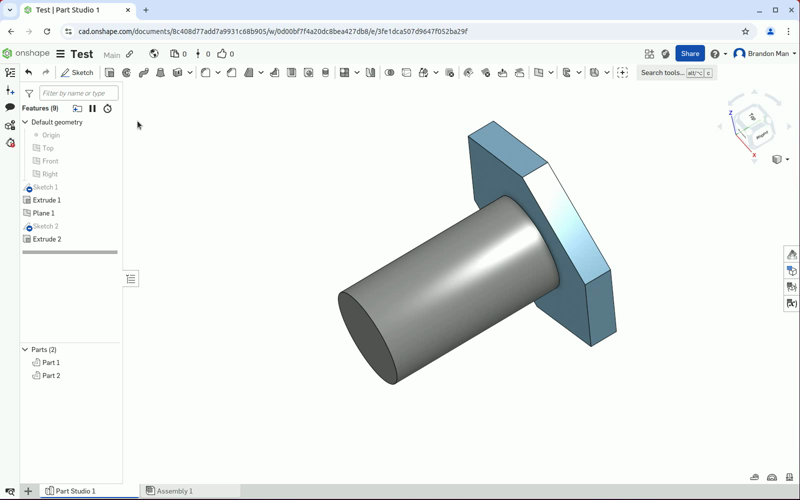
key(up, 2)
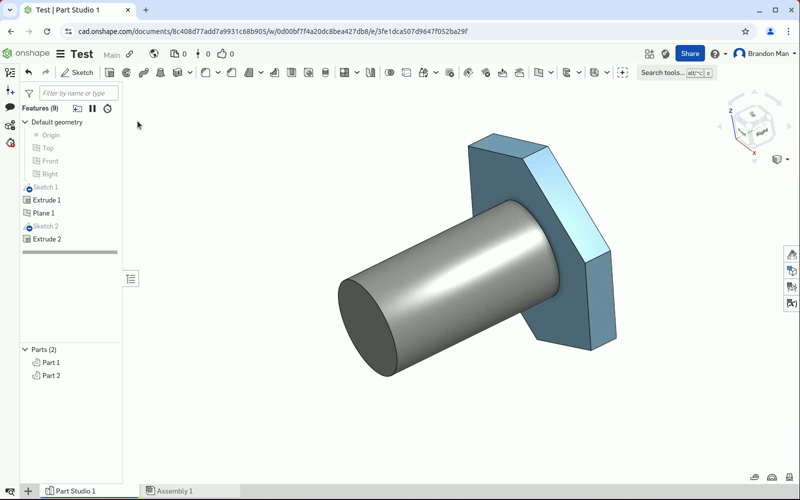
key(right, 2)
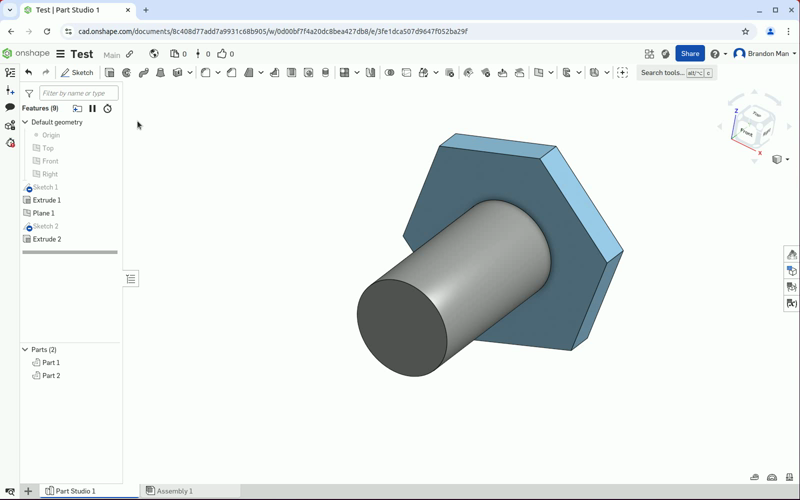
mouse_move(73, 189)
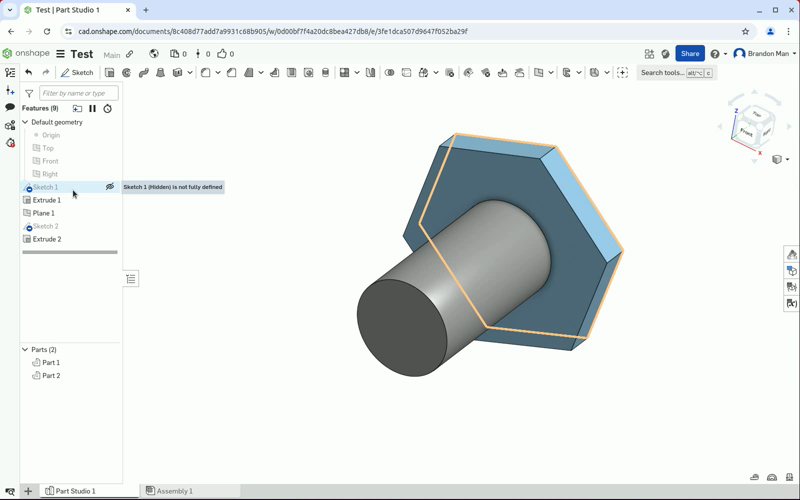
click(73, 189)